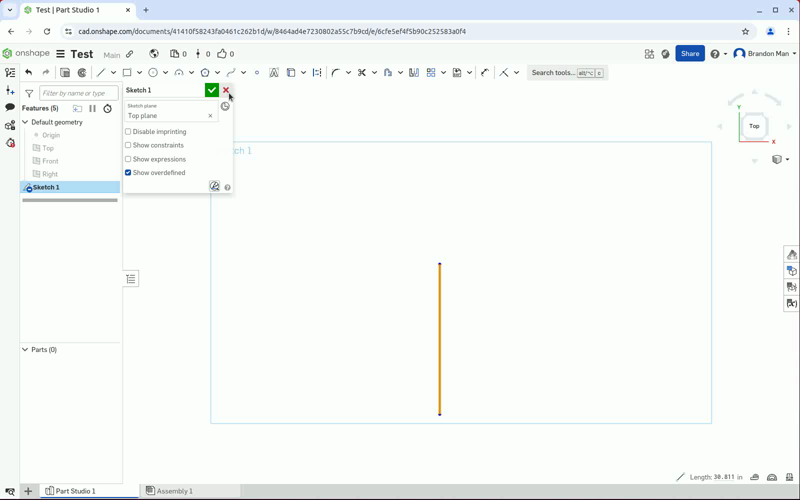
key(shift+h)
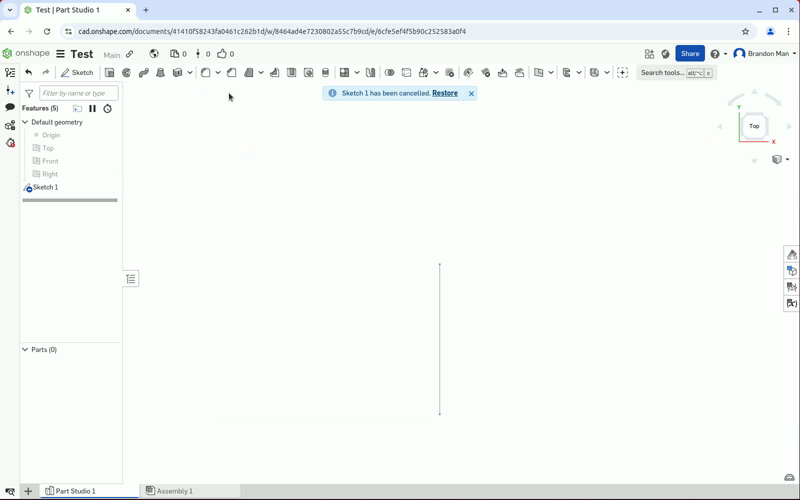
key(shift+s)
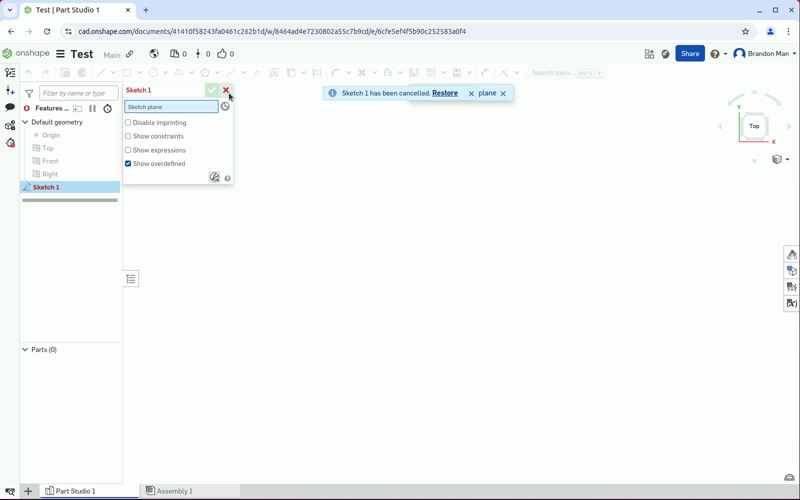
mouse_move(73, 150)
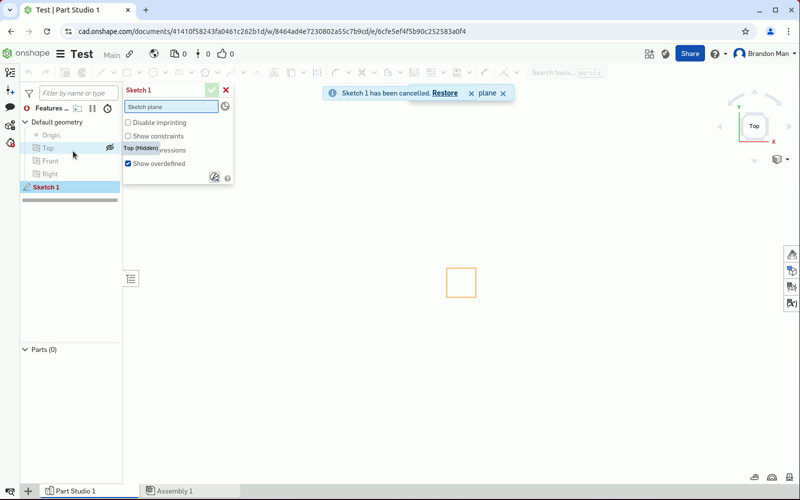
click(73, 150)
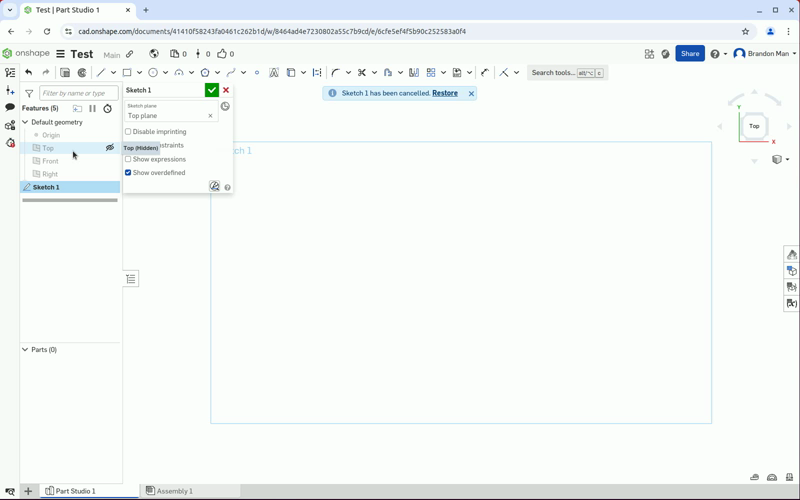
mouse_move(73, 352)
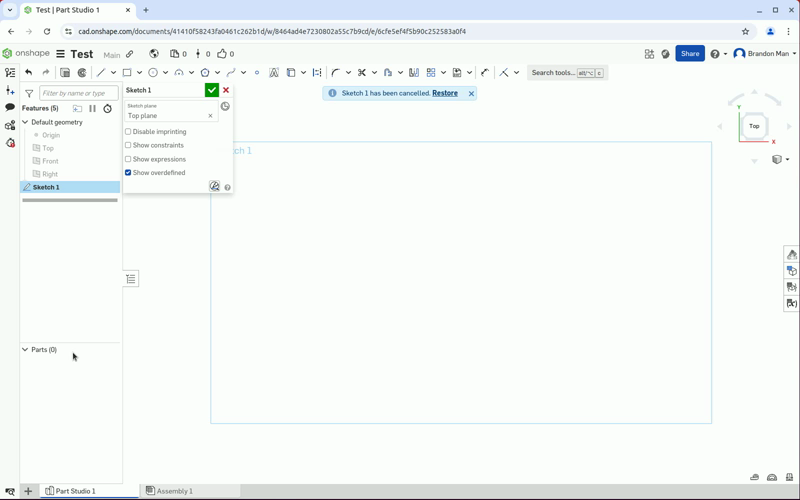
key(y)
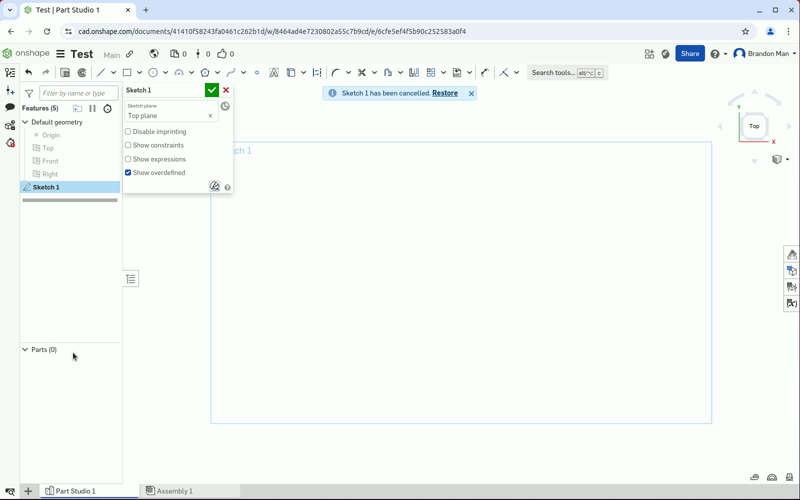
key(l)
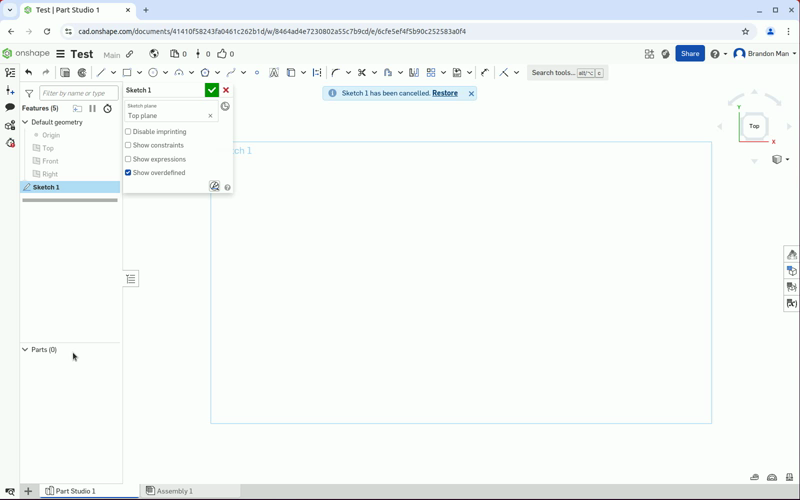
key_down(shift)
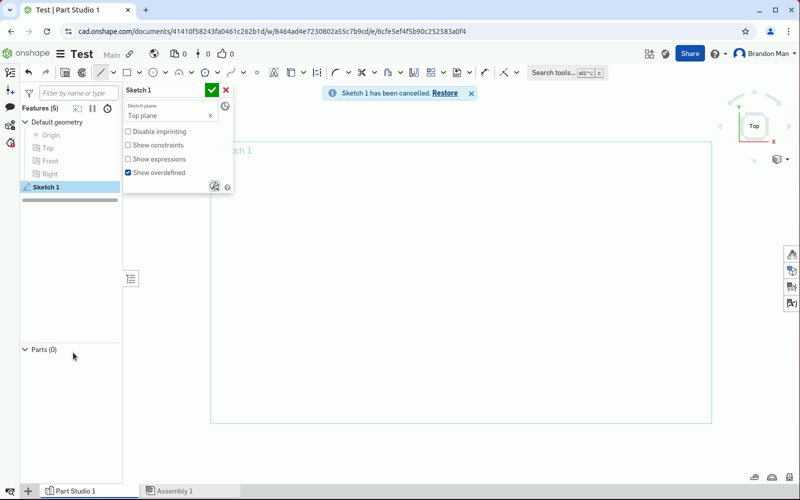
mouse_move(389, 245)
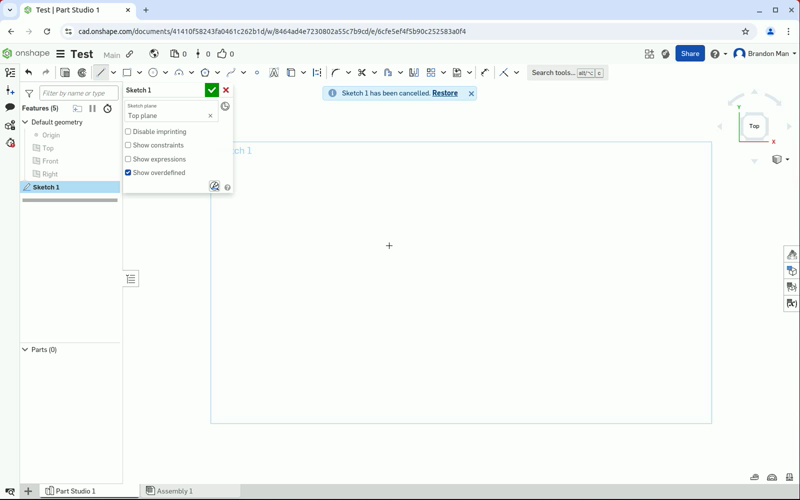
click(389, 245)
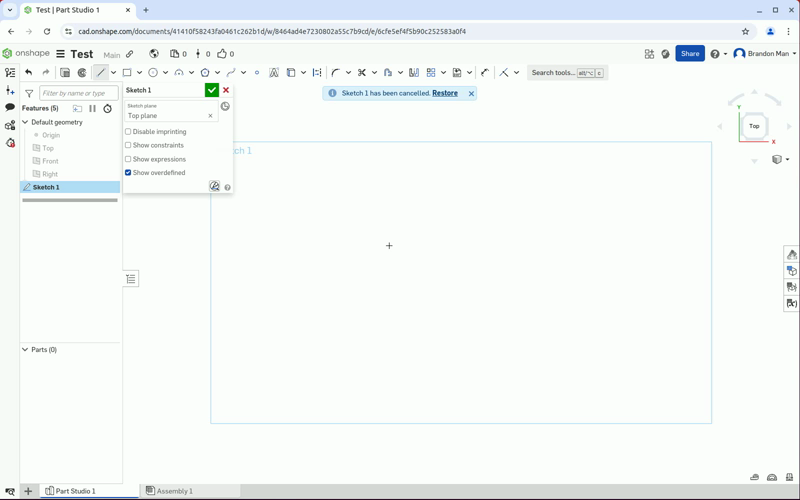
key_up(shift)
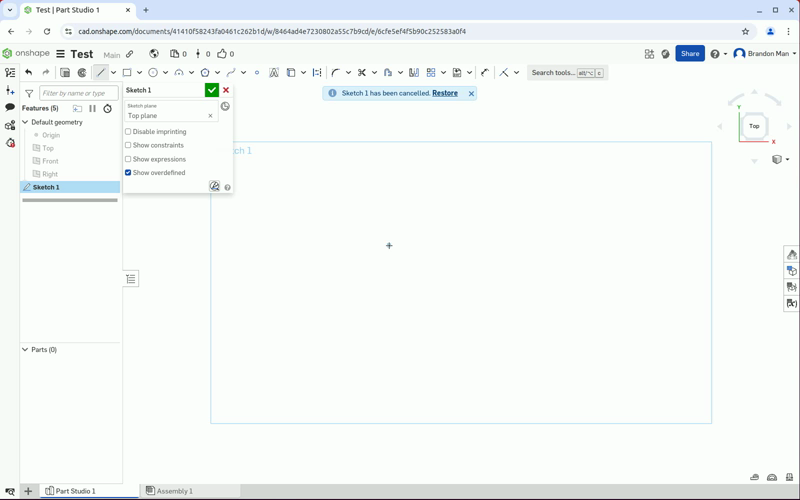
key_down(shift)
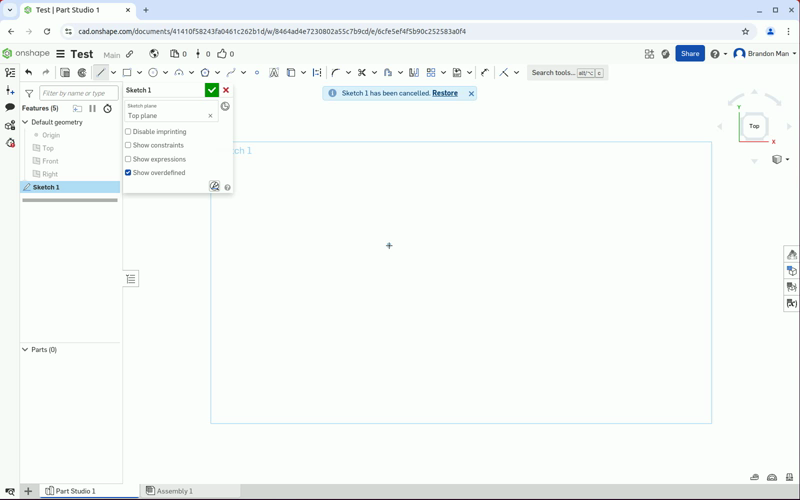
mouse_move(531, 245)
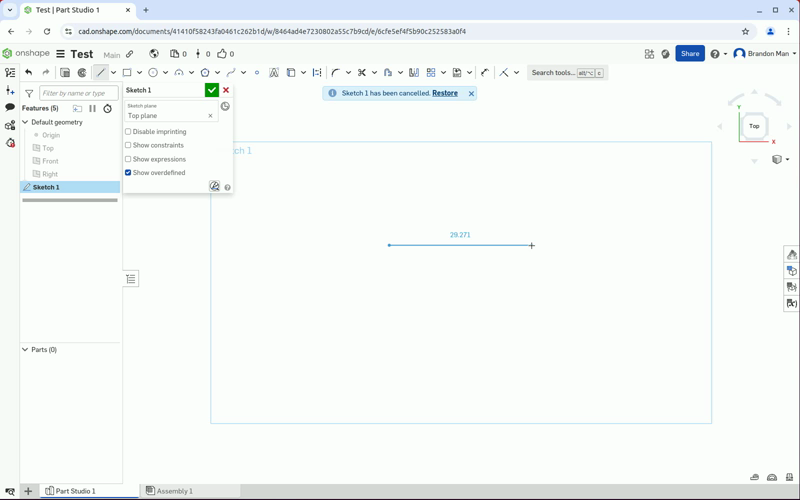
click(531, 245)
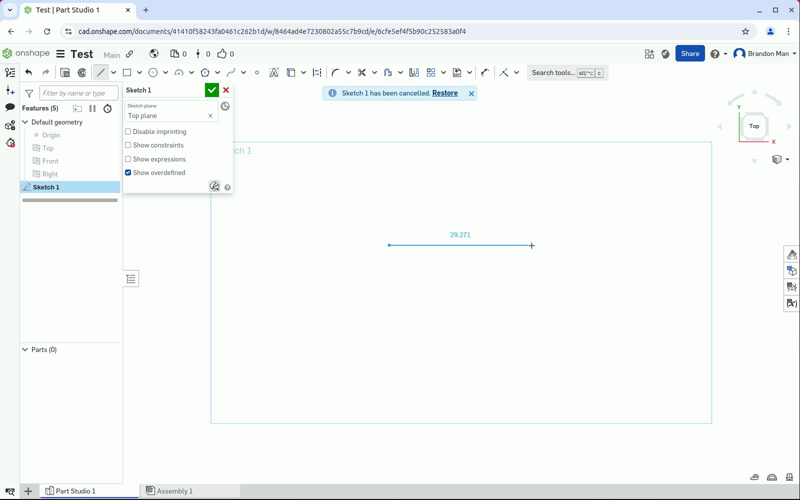
key_up(shift)
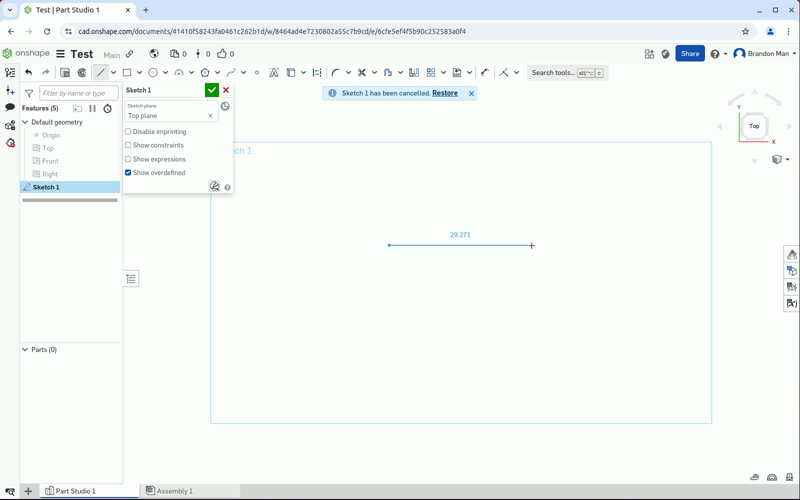
key_down(shift)
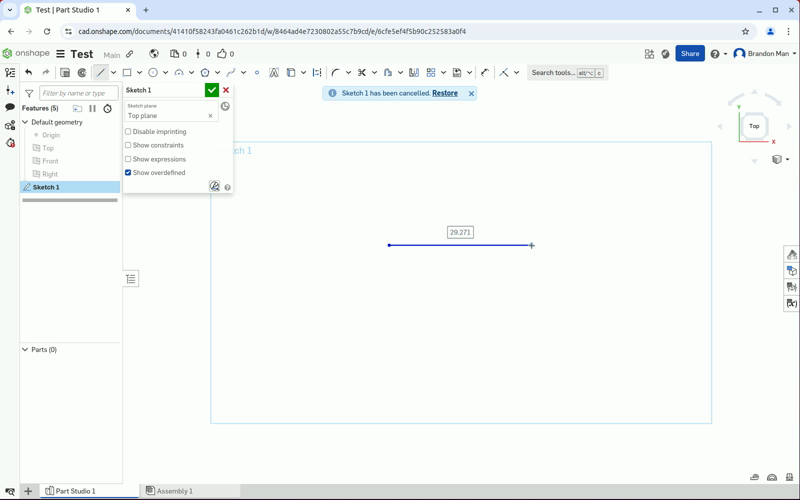
mouse_move(461, 176)
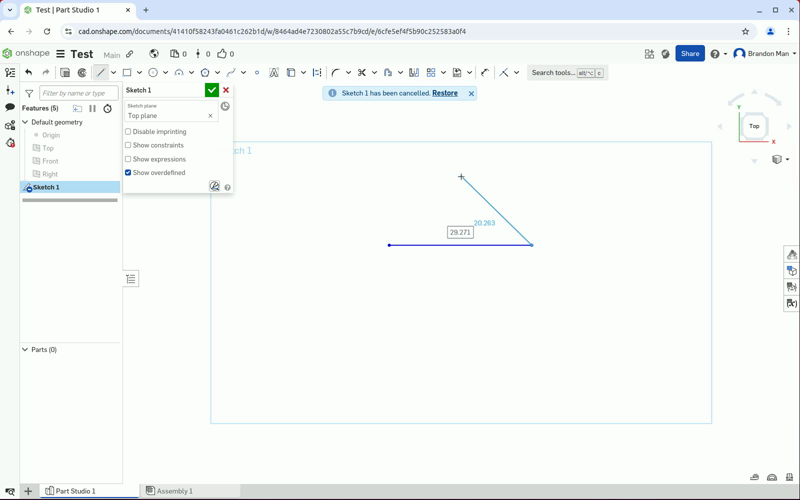
click(461, 176)
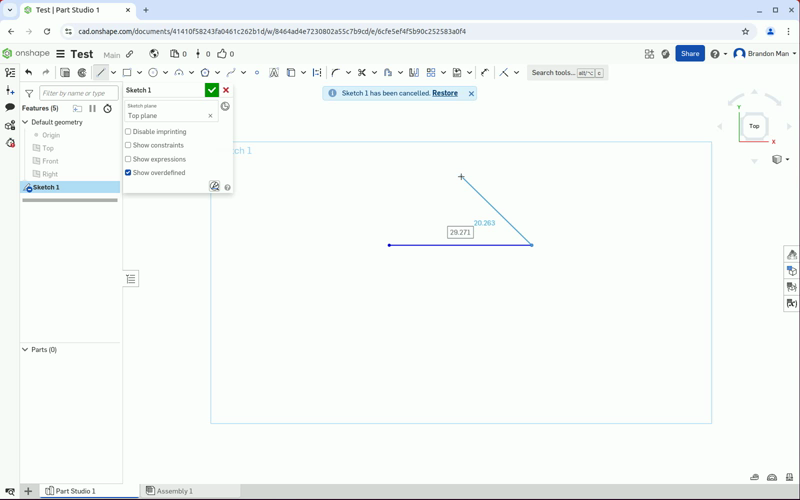
key_up(shift)
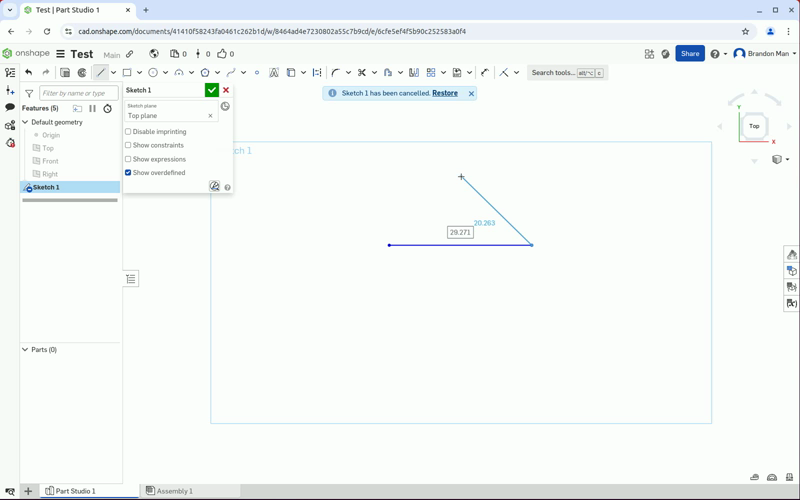
key_down(shift)
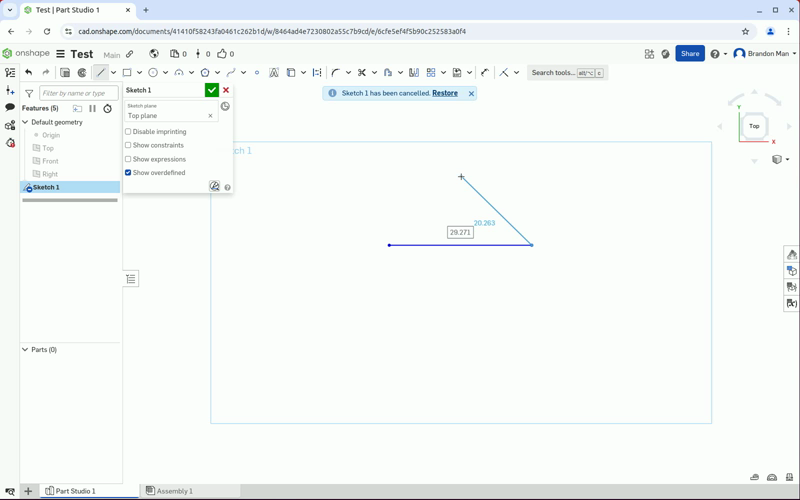
mouse_move(389, 245)
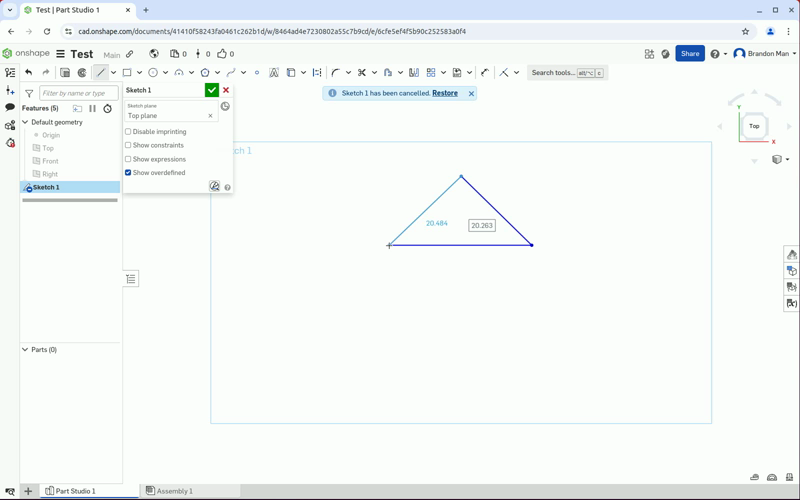
key_up(shift)
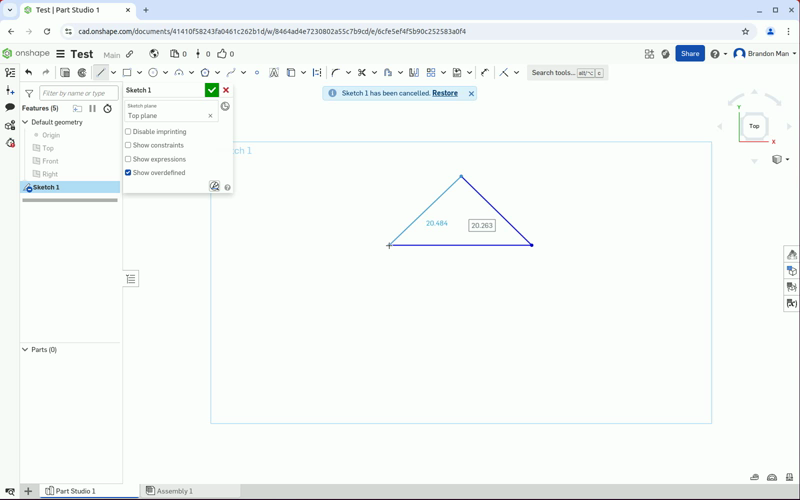
click(389, 245)
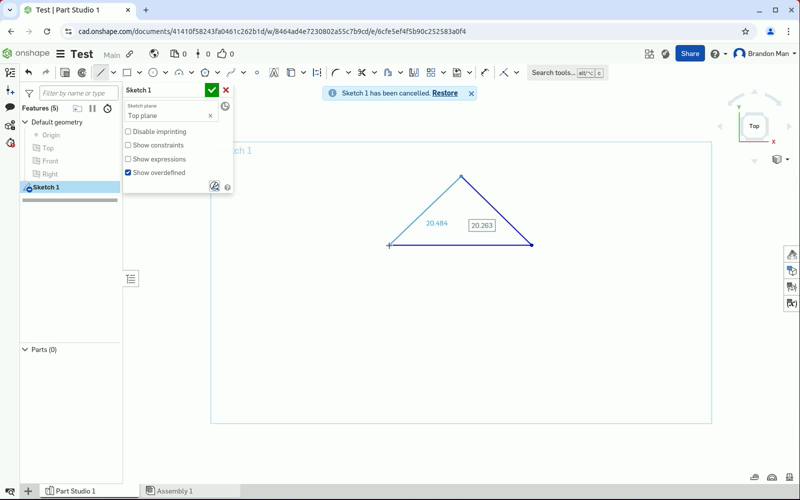
key(esc)
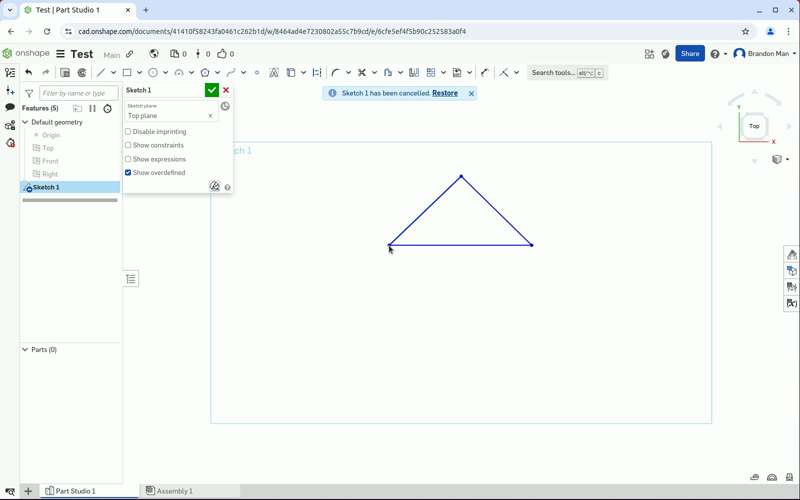
mouse_move(458, 241)
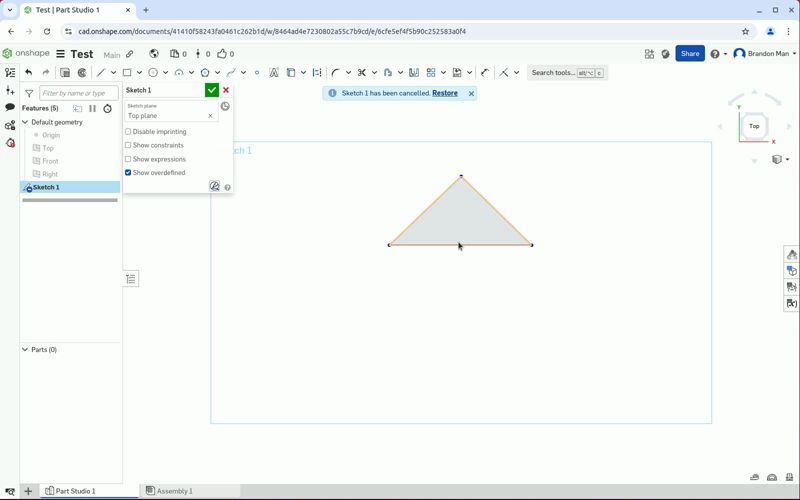
click(458, 241)
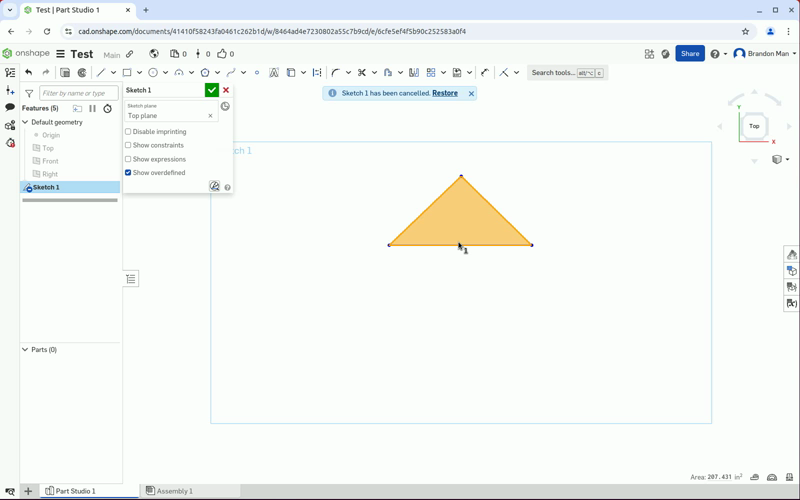
mouse_move(73, 352)
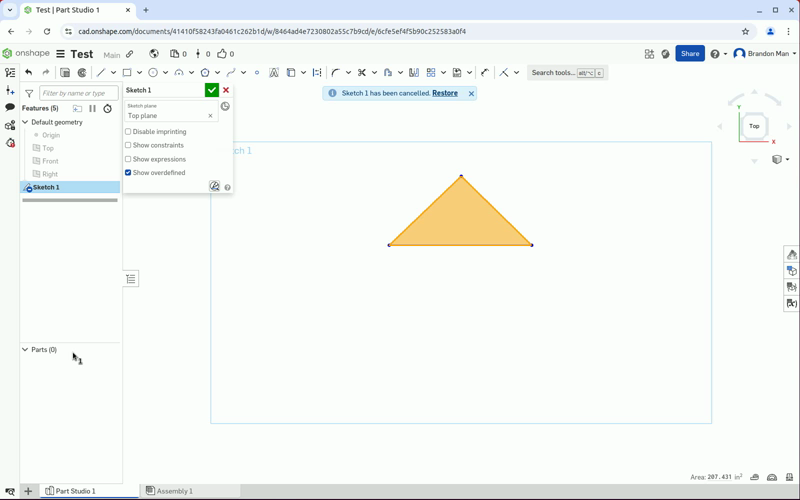
key(shift+y)
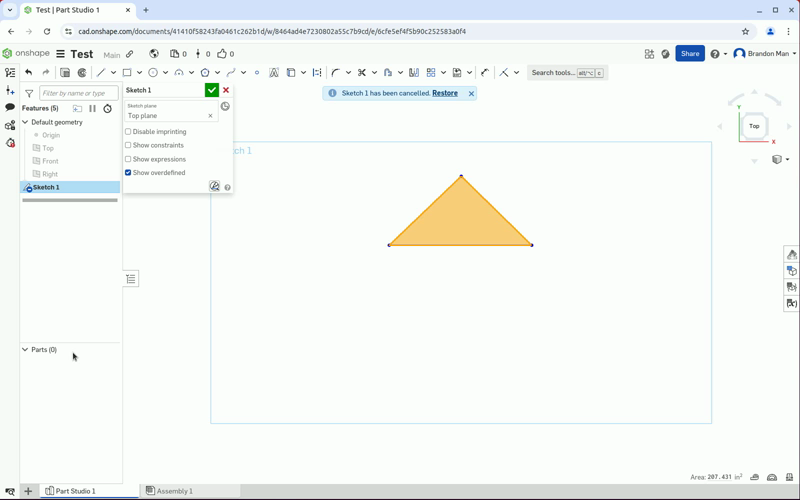
key(shift+e)
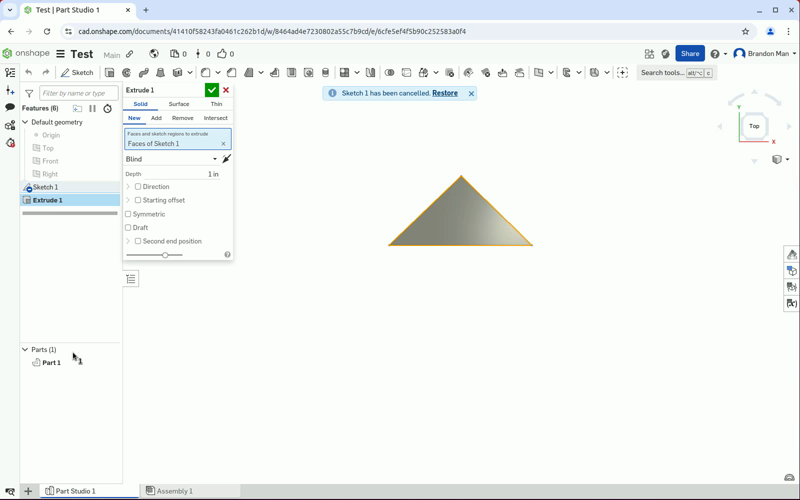
mouse_move(143, 106)
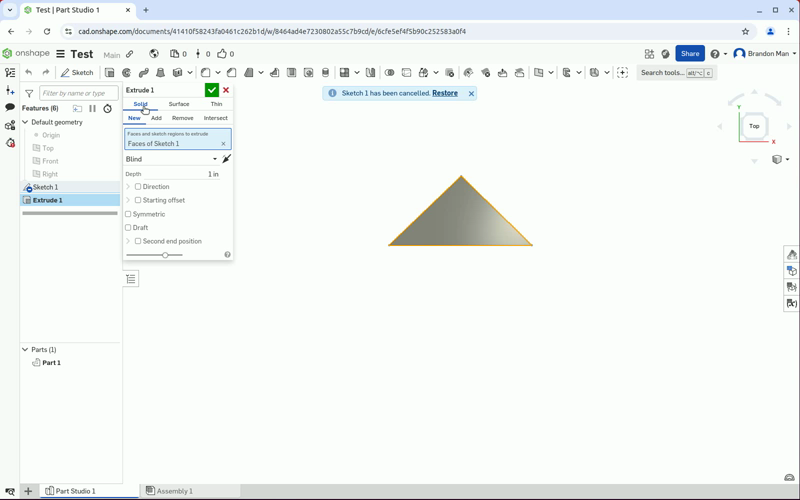
click(143, 106)
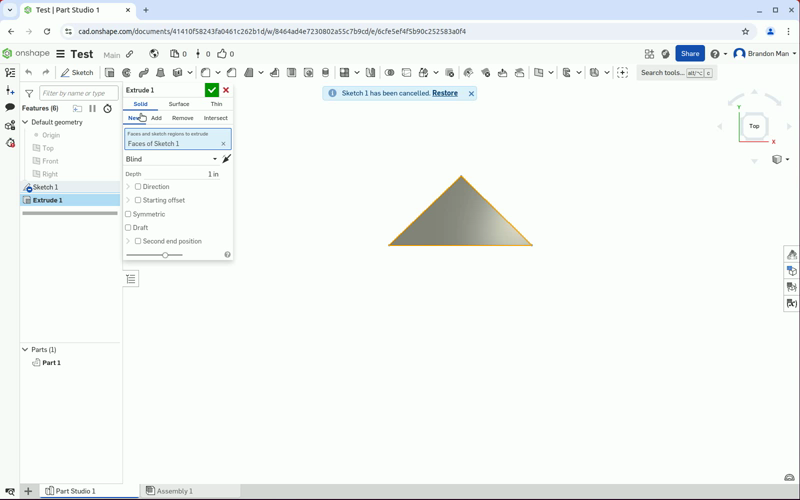
mouse_move(137, 120)
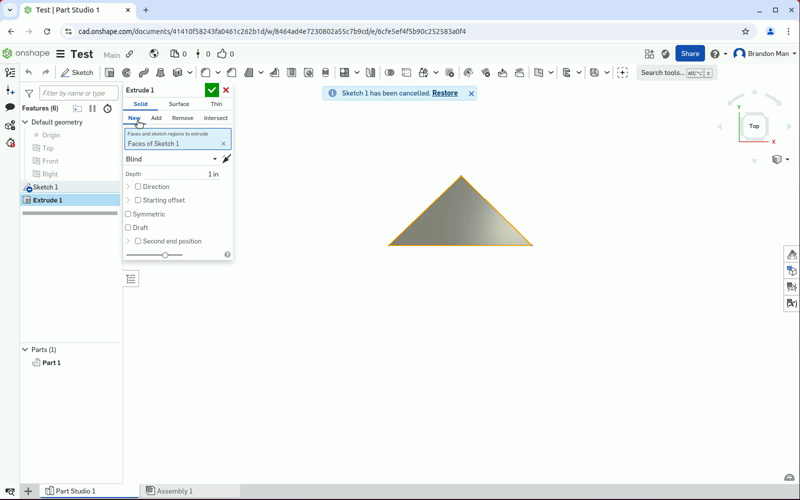
click(137, 120)
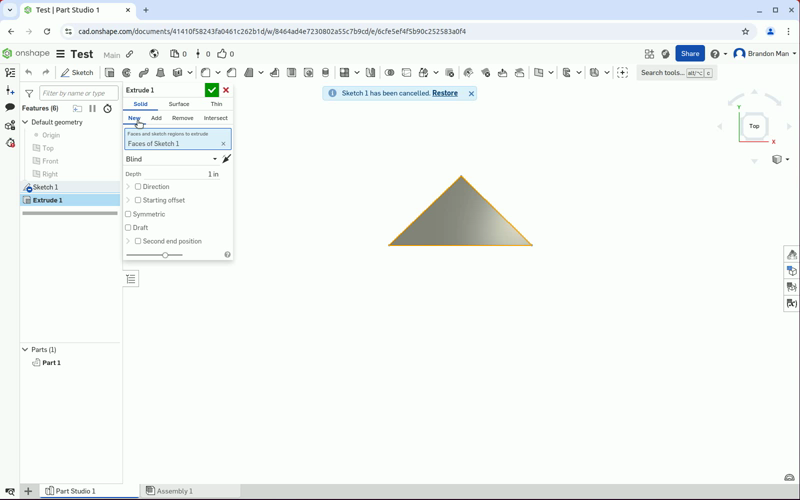
key(tab, 4)
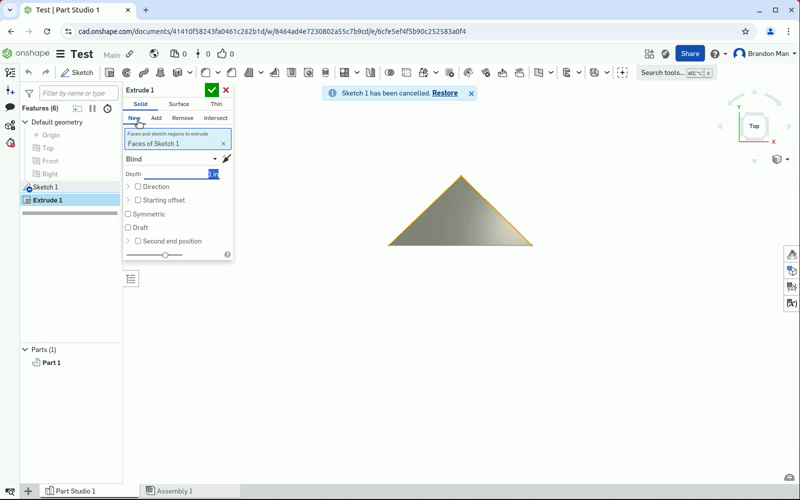
text(23.108)
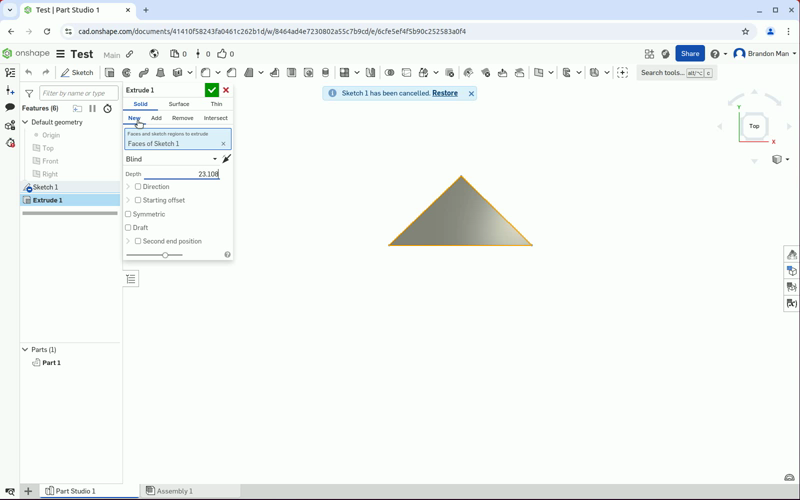
key(enter)
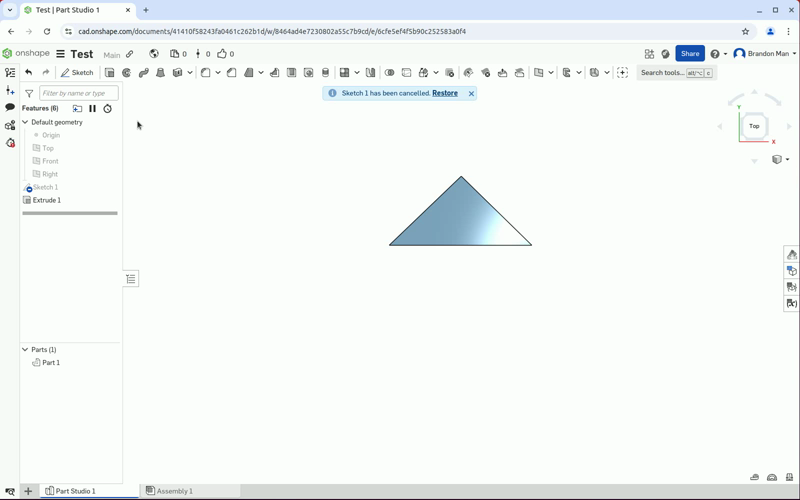
key(shift+h)
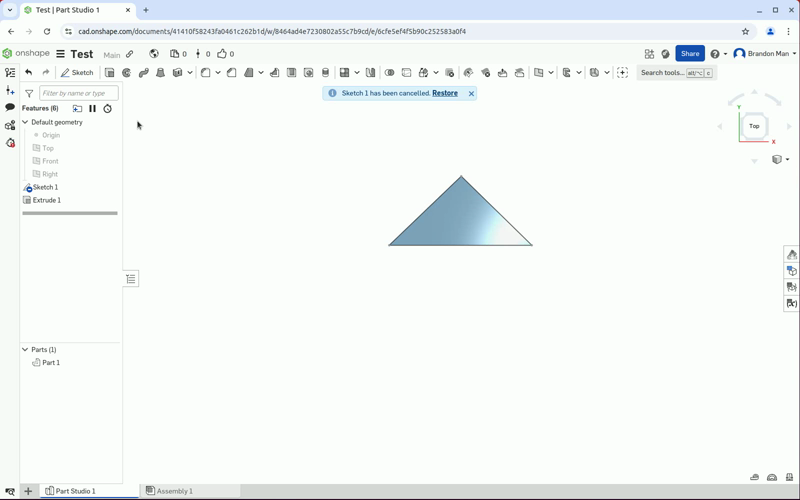
key(shift+h)
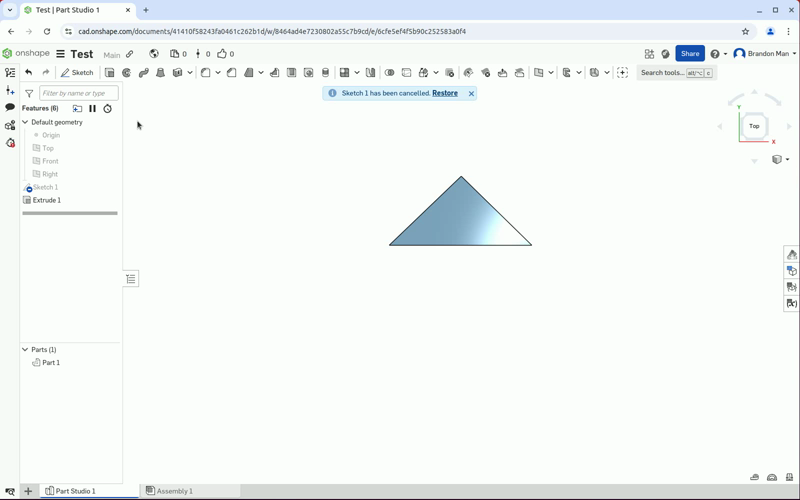
mouse_move(73, 189)
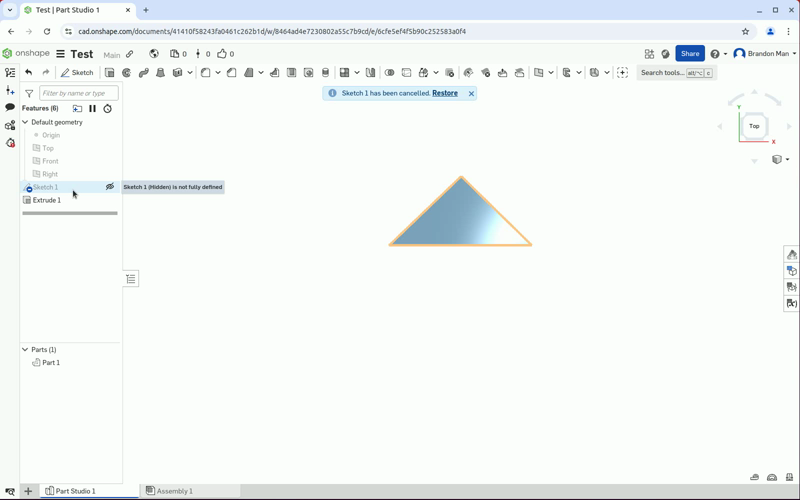
click(73, 189)
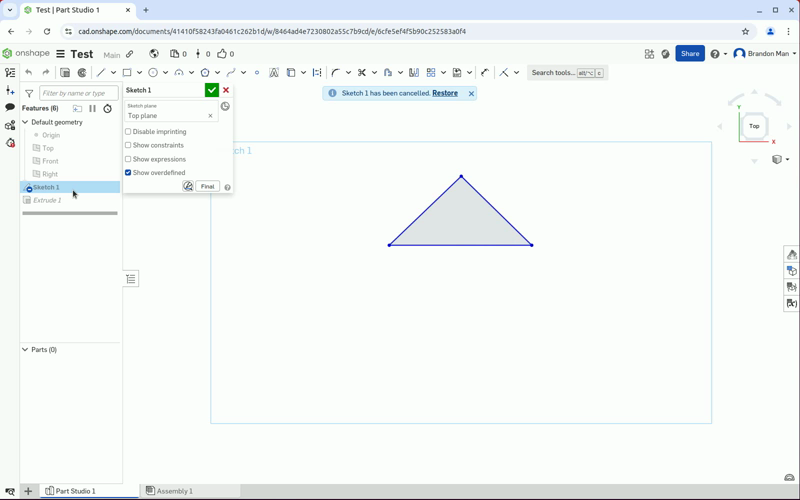
mouse_move(229, 92)
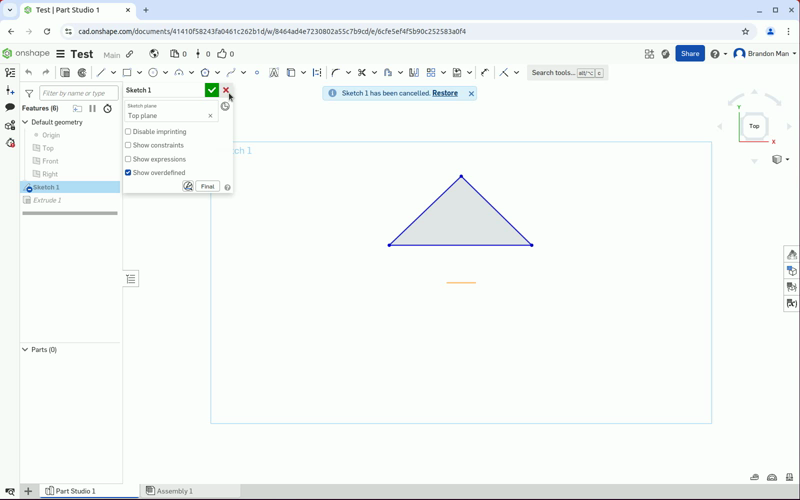
click(229, 92)
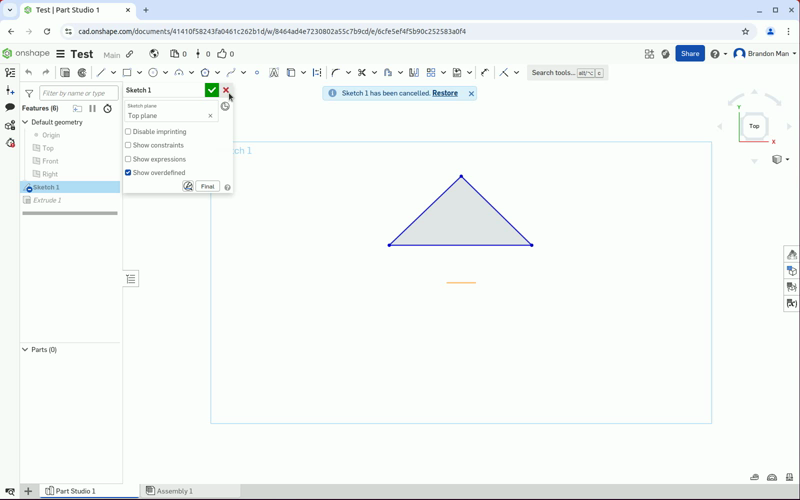
key(shift+s)
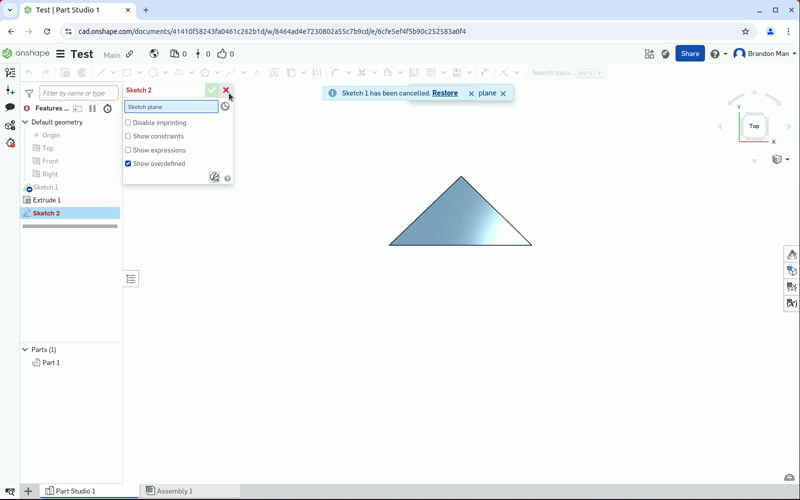
mouse_move(73, 150)
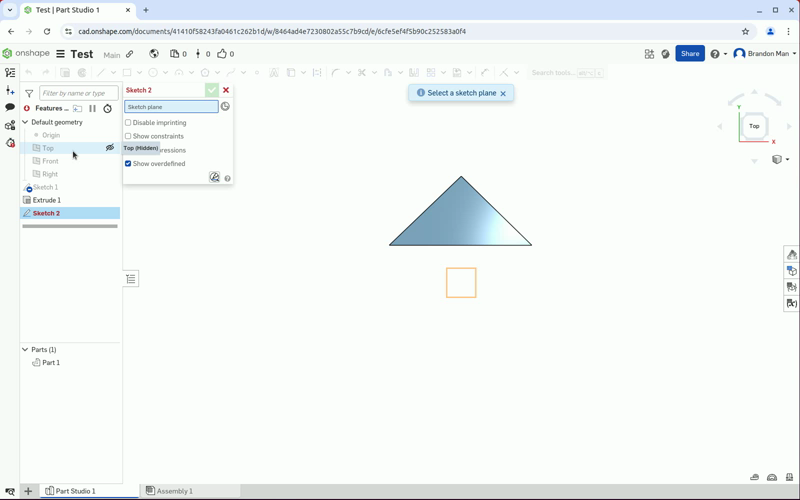
click(73, 150)
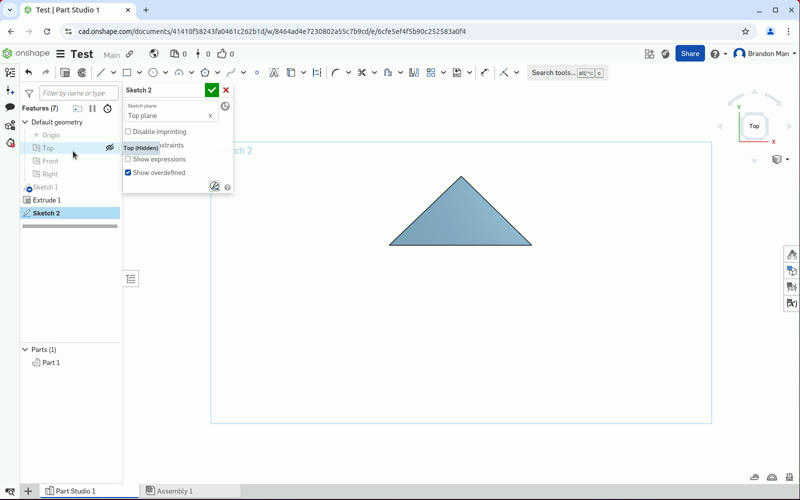
mouse_move(73, 352)
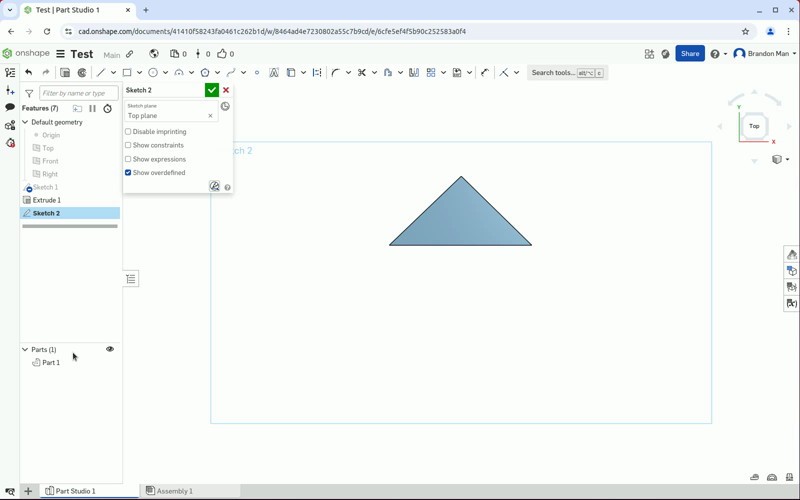
key(y)
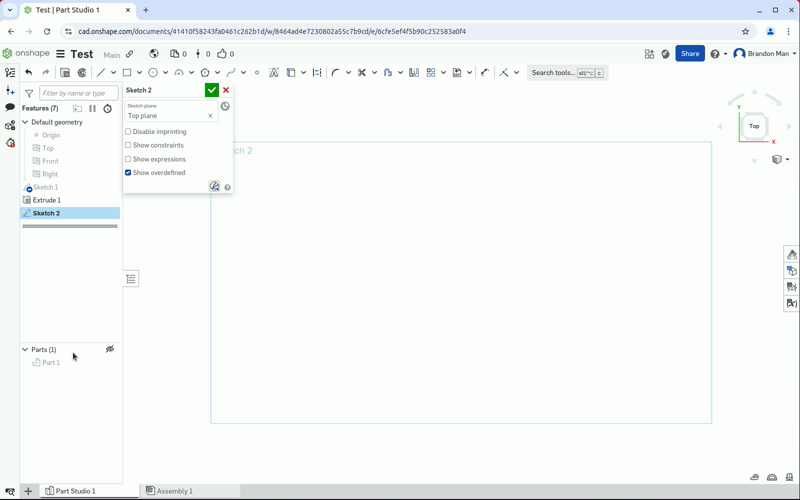
key(l)
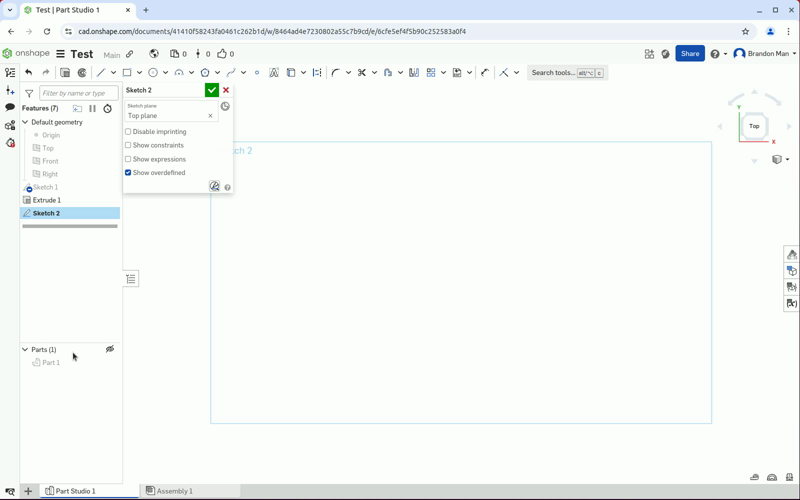
key_down(shift)
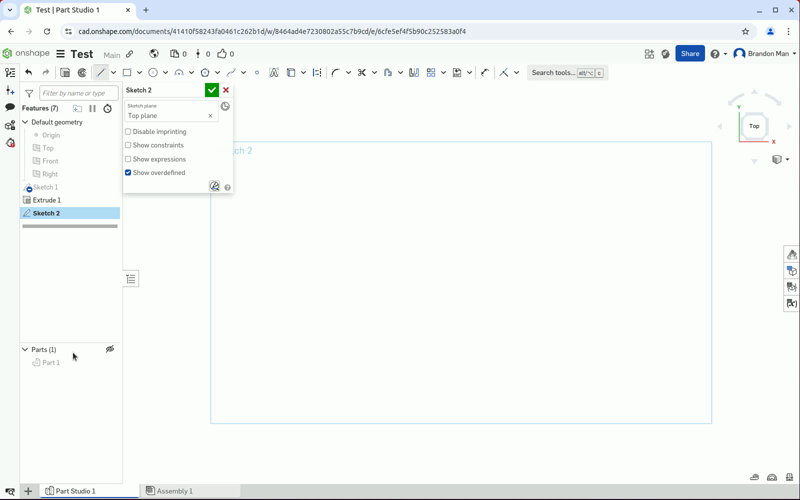
mouse_move(389, 320)
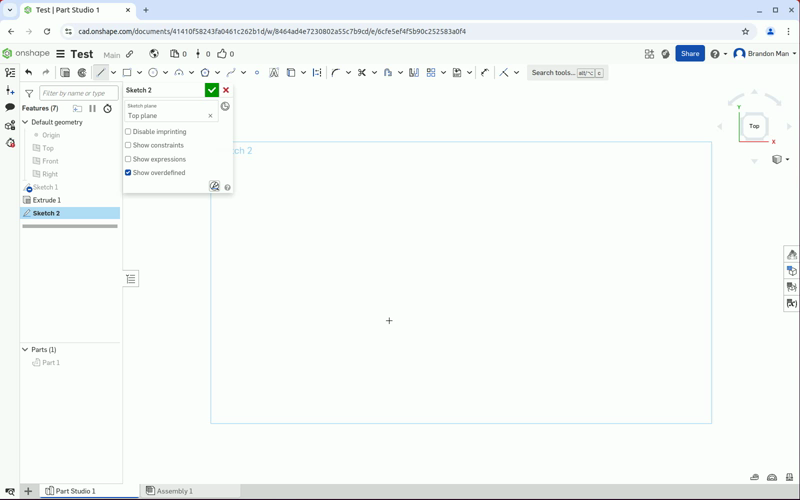
click(389, 320)
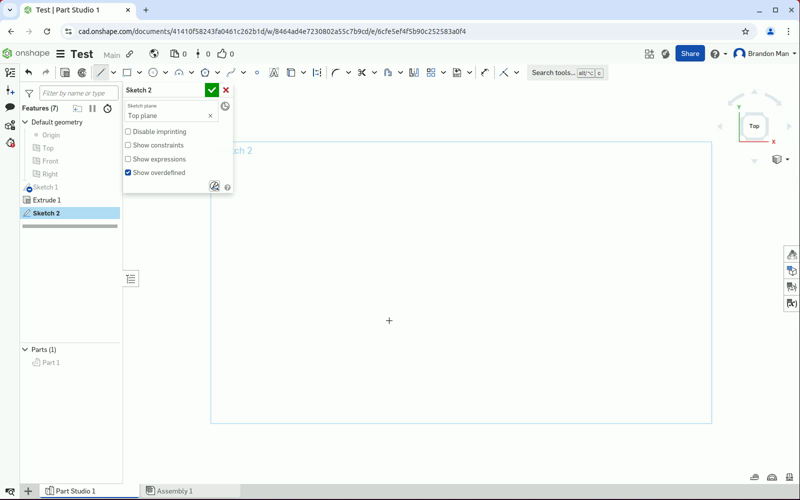
key_up(shift)
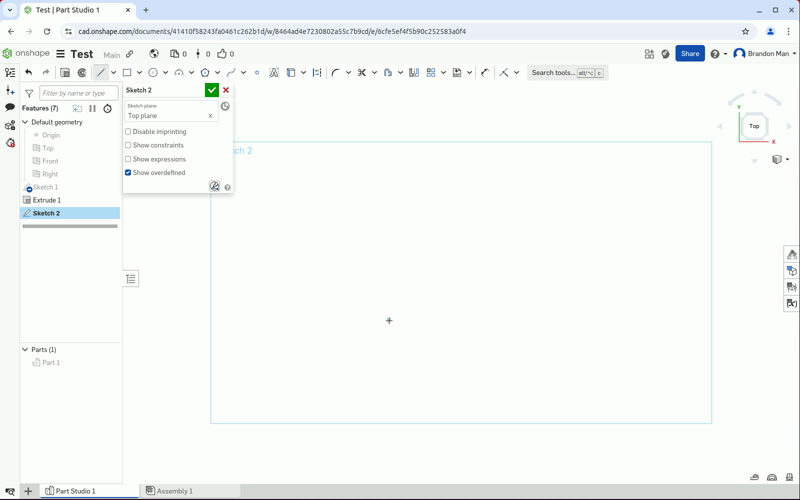
key_down(shift)
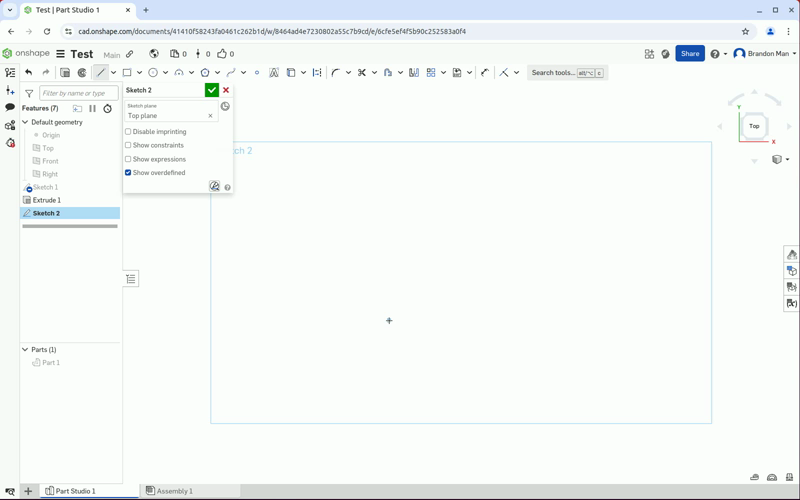
mouse_move(531, 320)
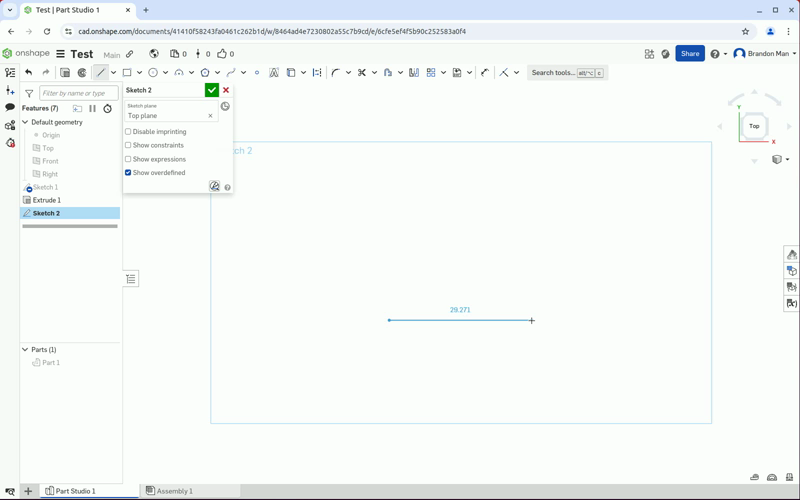
click(531, 320)
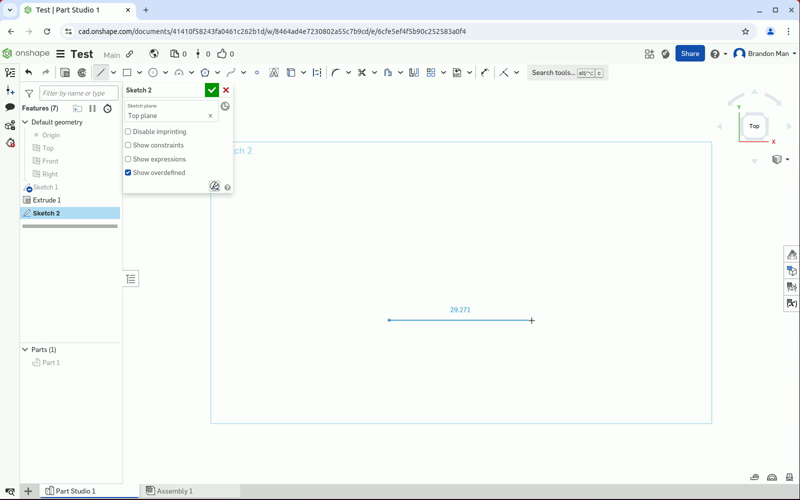
key_up(shift)
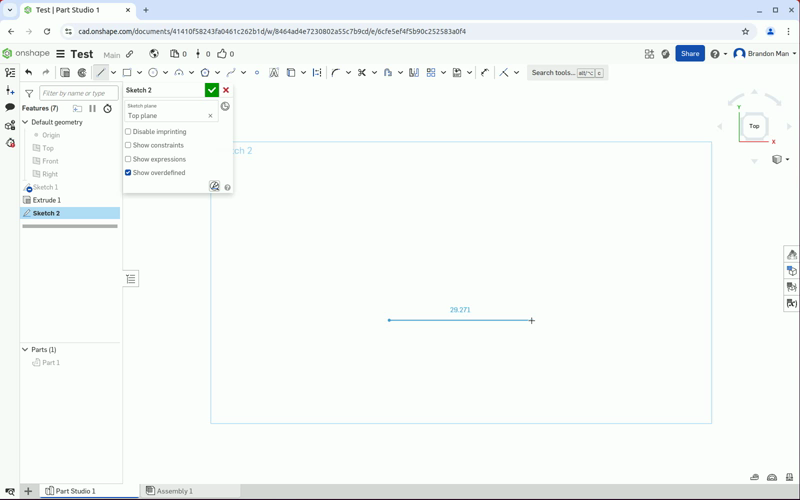
key_down(shift)
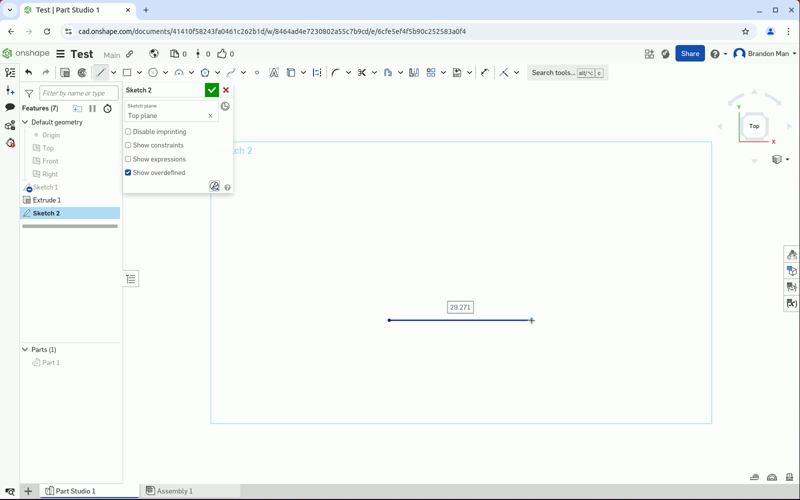
mouse_move(531, 246)
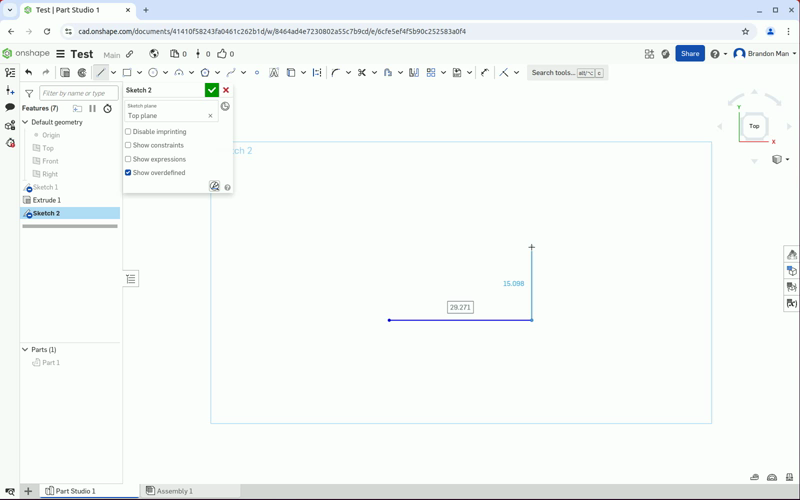
click(531, 246)
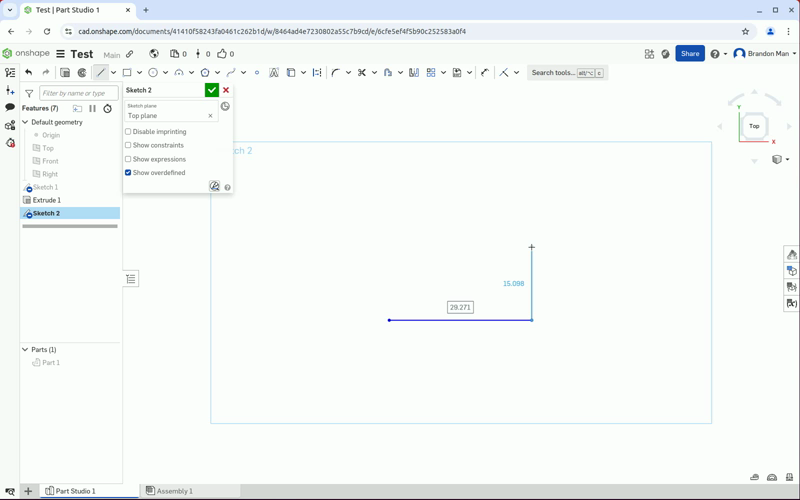
key_up(shift)
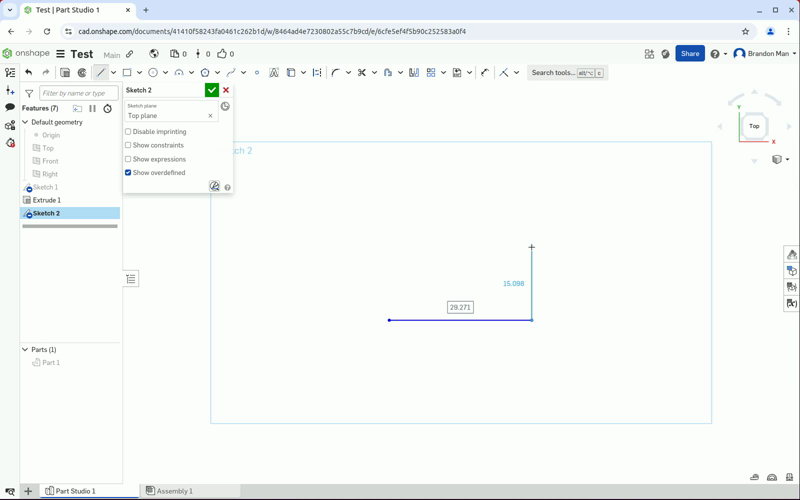
key_down(shift)
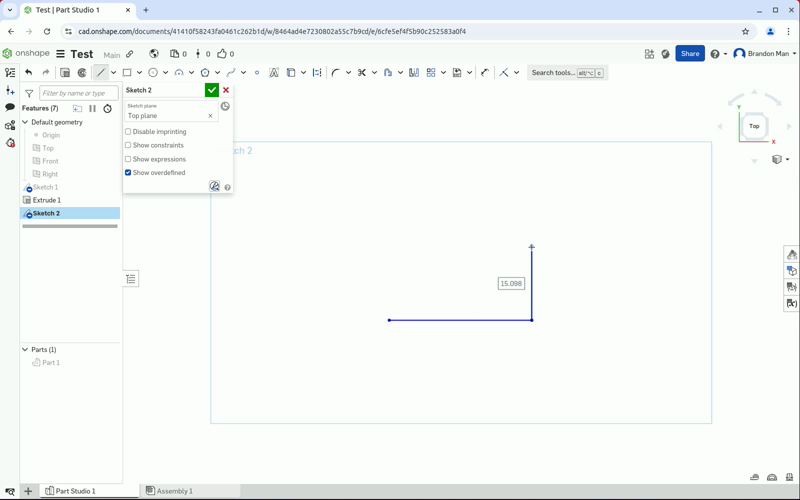
mouse_move(389, 246)
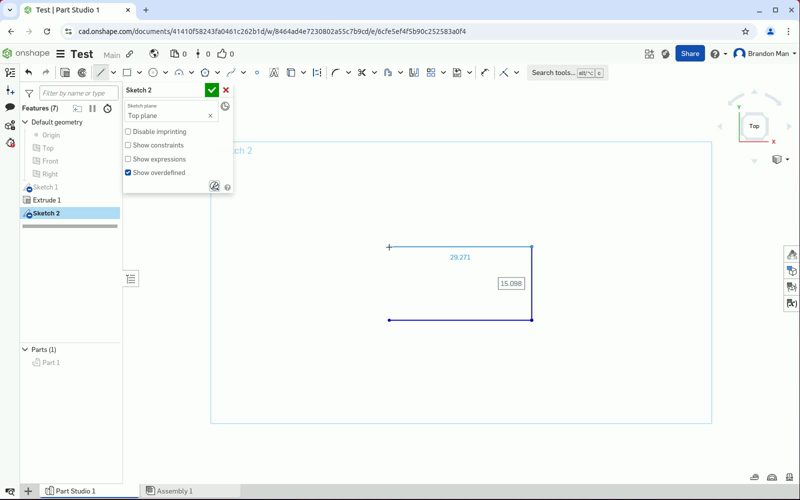
click(389, 246)
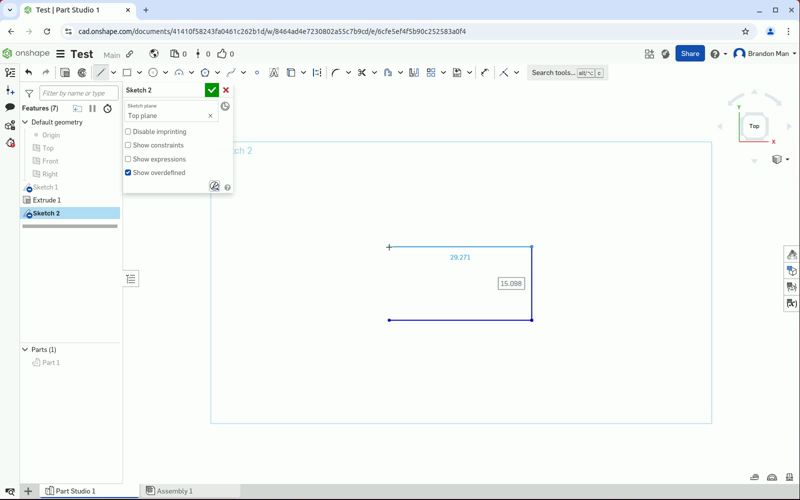
key_up(shift)
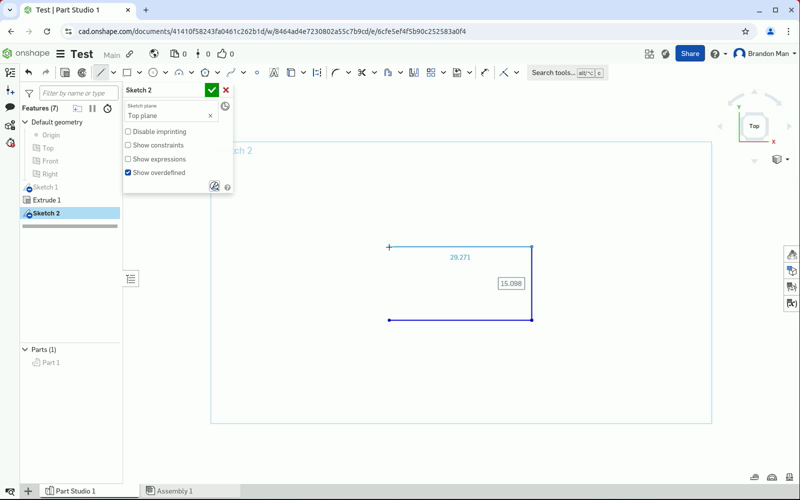
key_down(shift)
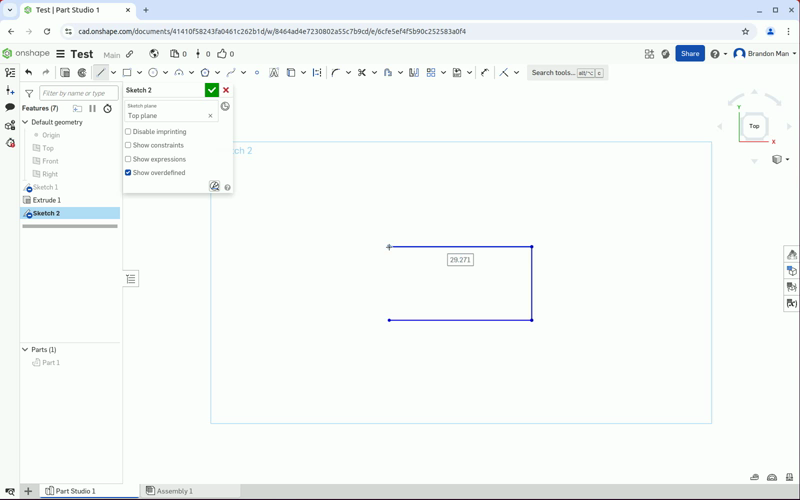
mouse_move(389, 320)
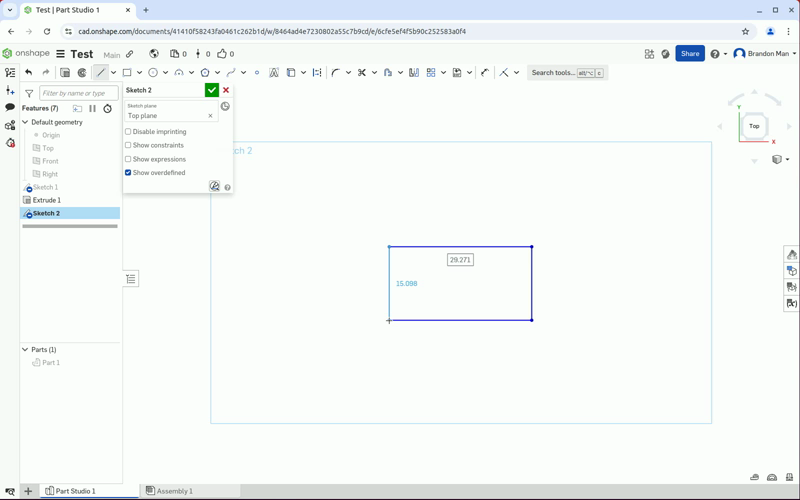
key_up(shift)
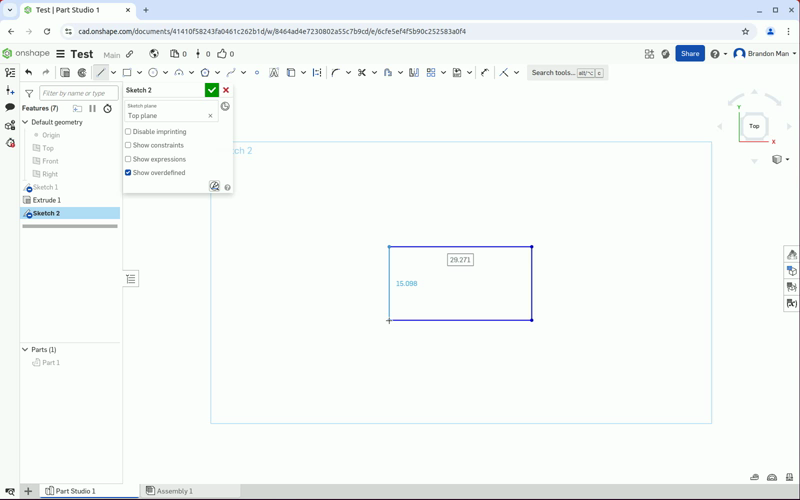
click(389, 320)
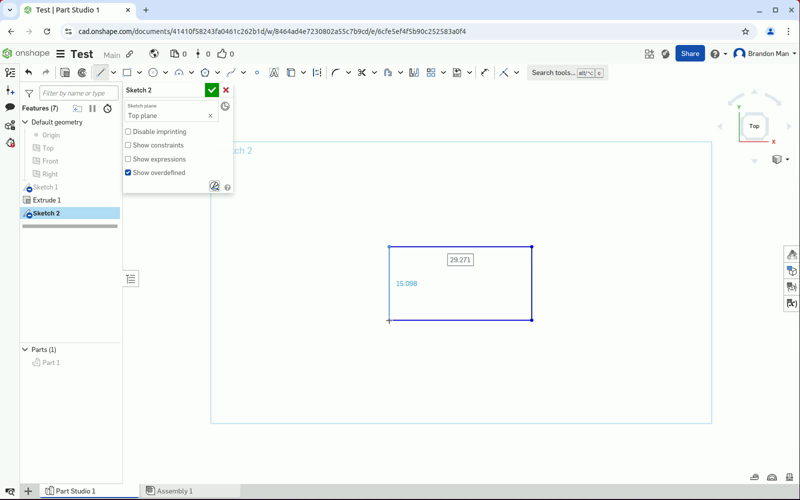
key(esc)
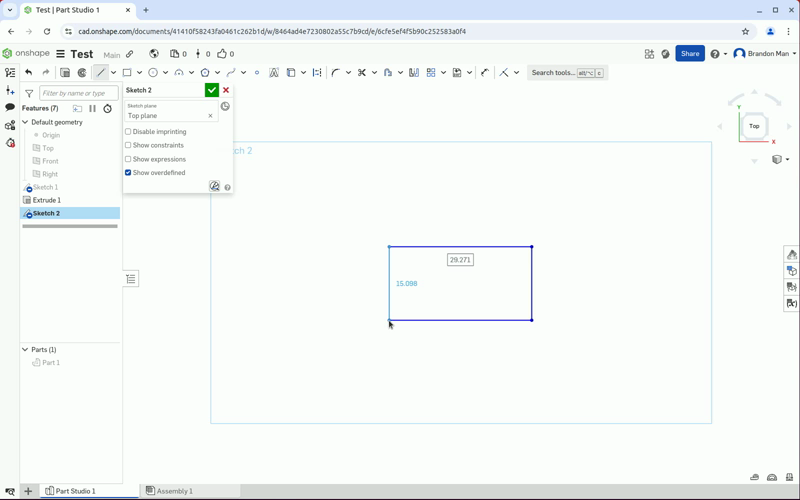
mouse_move(483, 304)
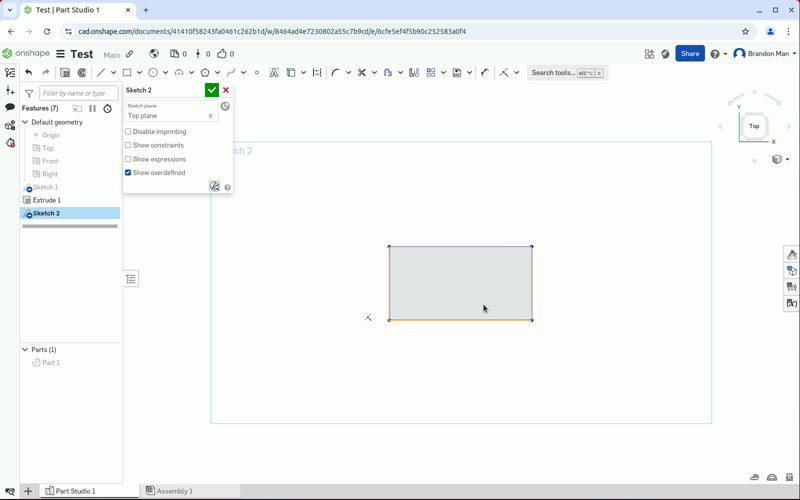
click(483, 304)
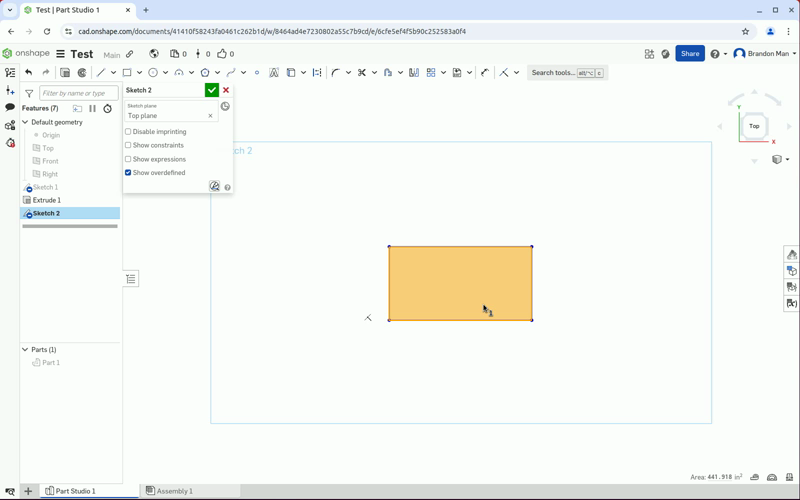
mouse_move(73, 352)
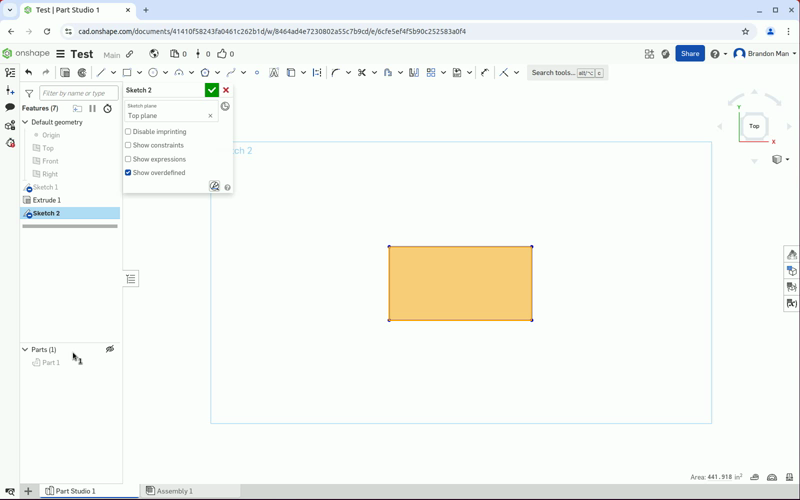
key(shift+y)
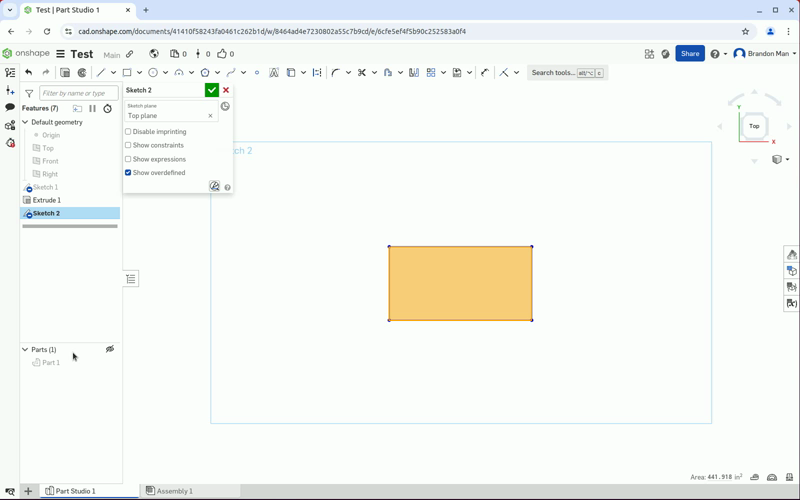
key(shift+e)
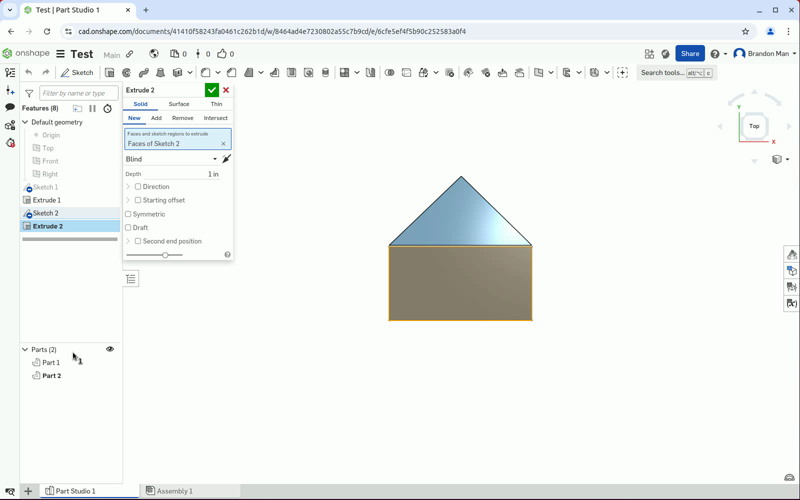
mouse_move(143, 106)
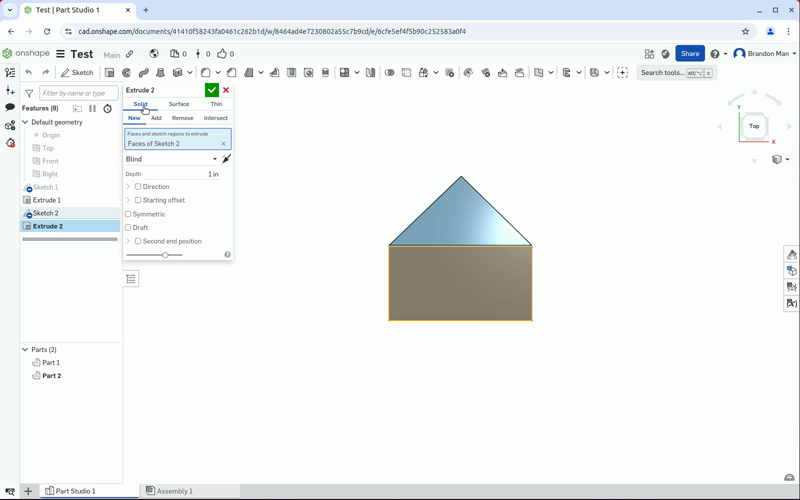
click(143, 106)
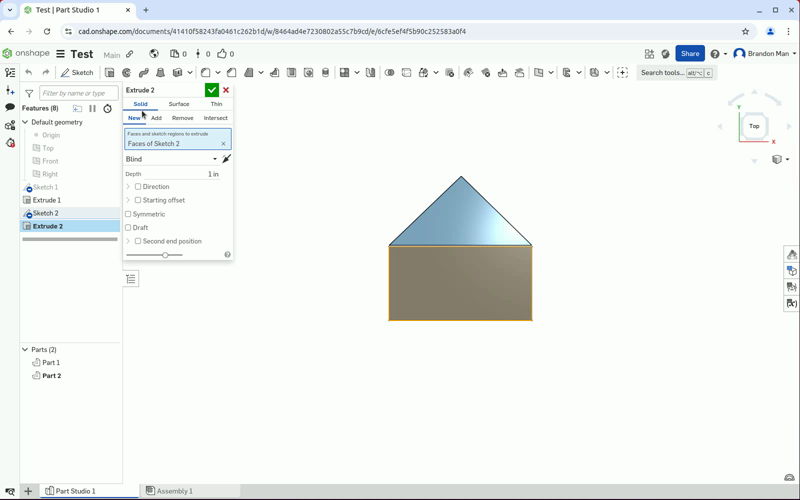
mouse_move(137, 120)
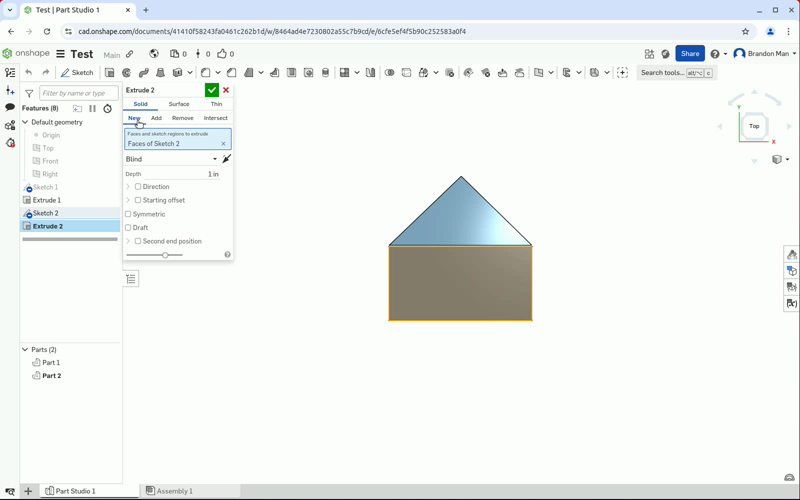
click(137, 120)
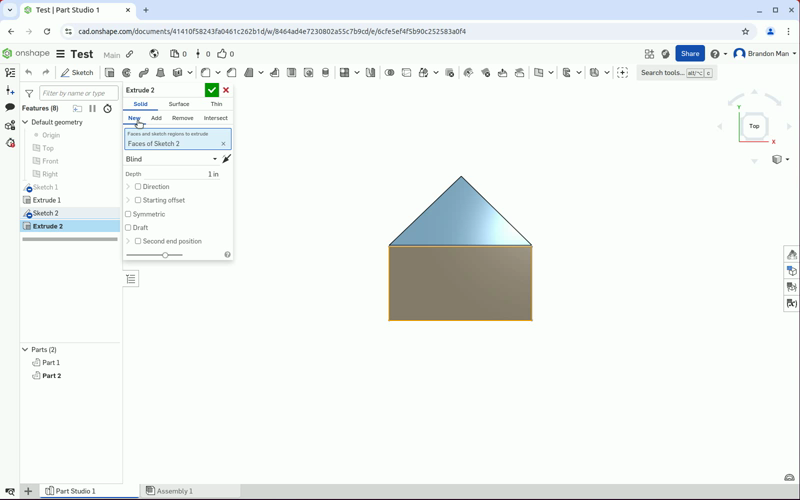
key(tab, 4)
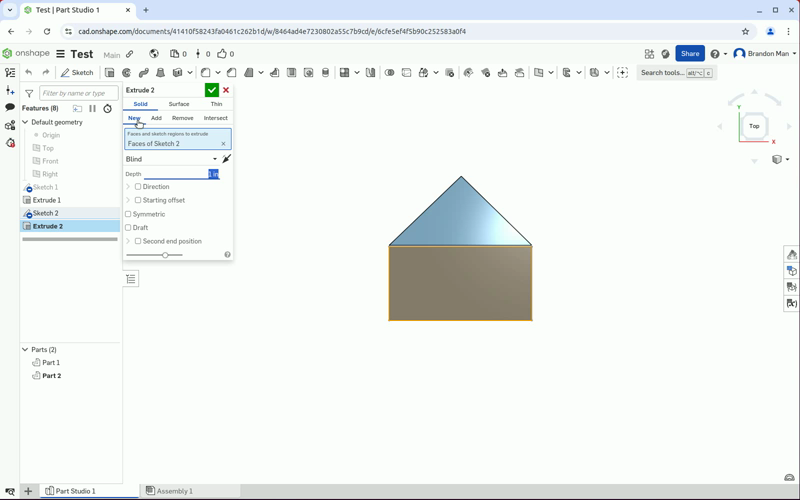
text(23.108)
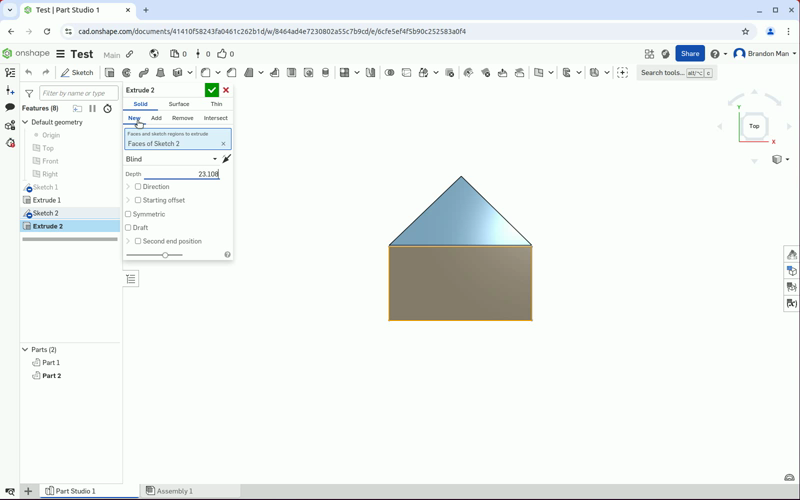
key(enter)
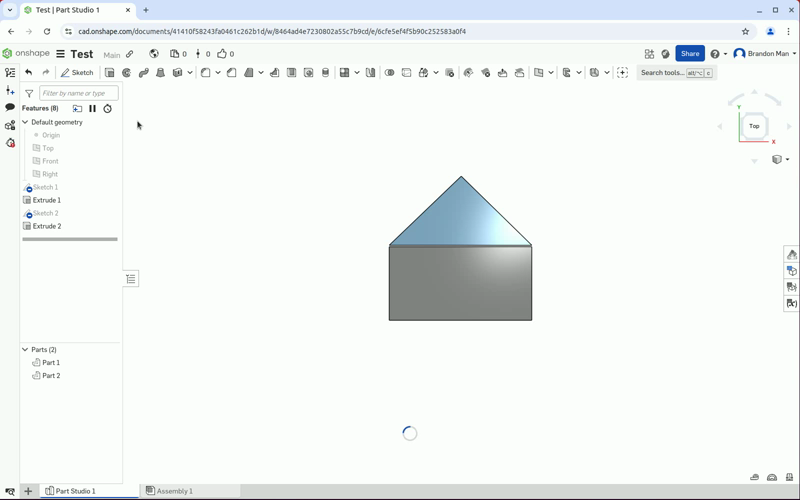
key(shift+h)
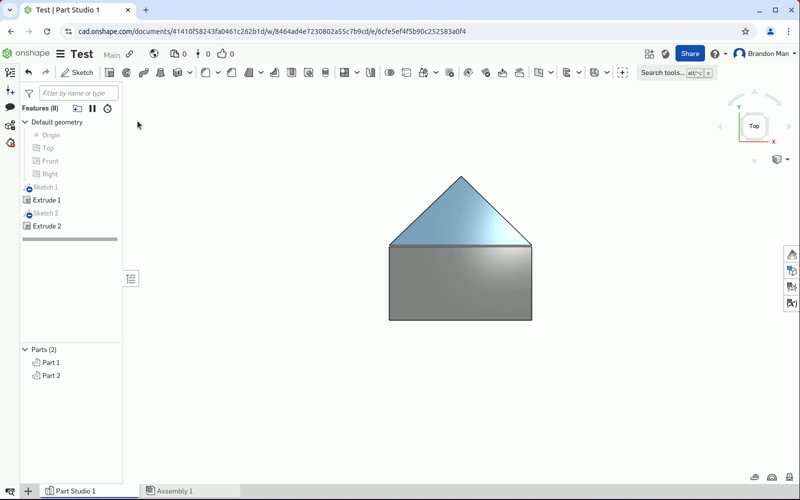
key(shift+h)
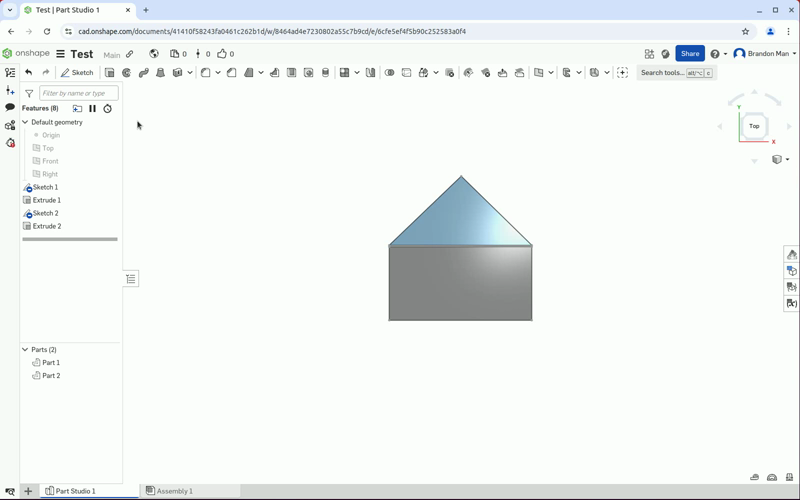
key(shift+7)
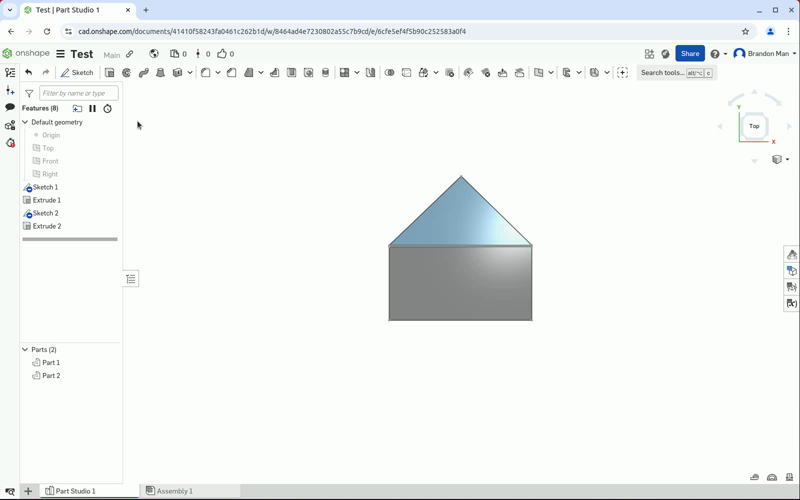
key(up, 3)
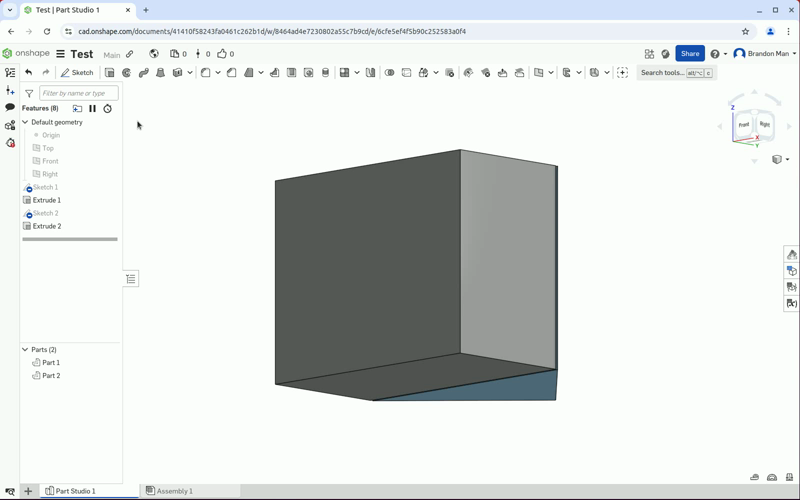
key(left, 3)
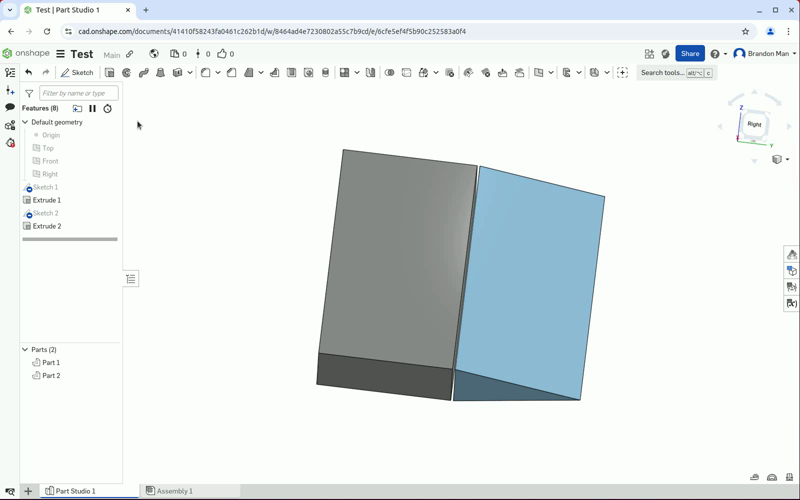
key(right, 3)
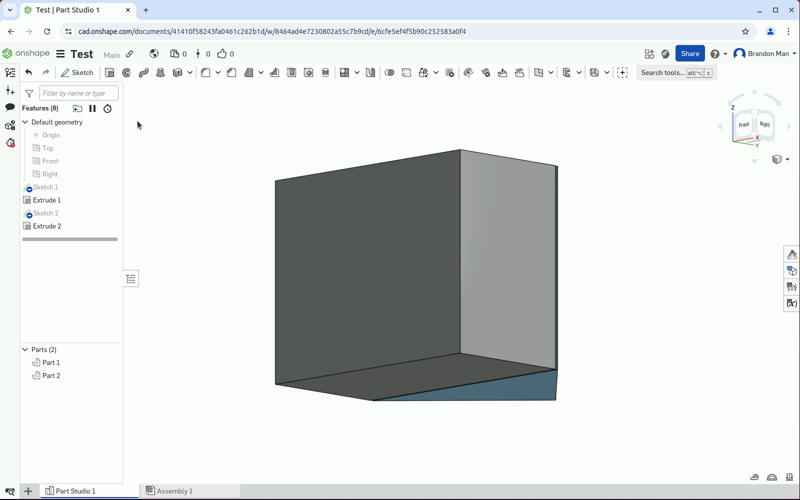
key(down, 3)
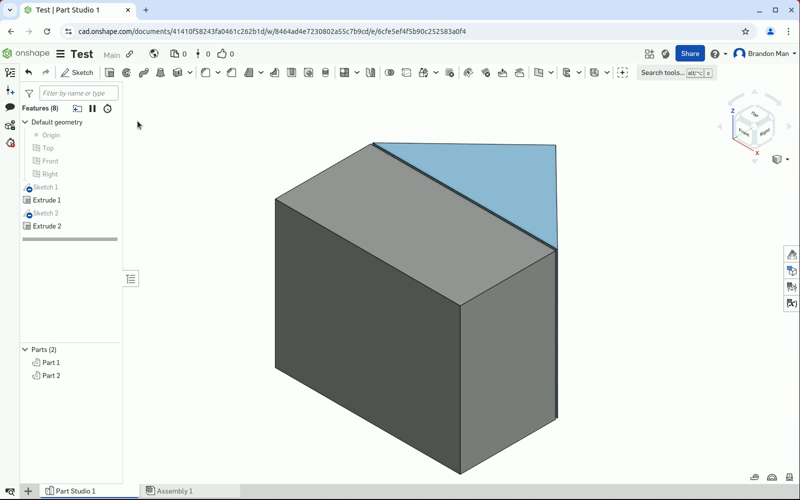
mouse_move(73, 189)
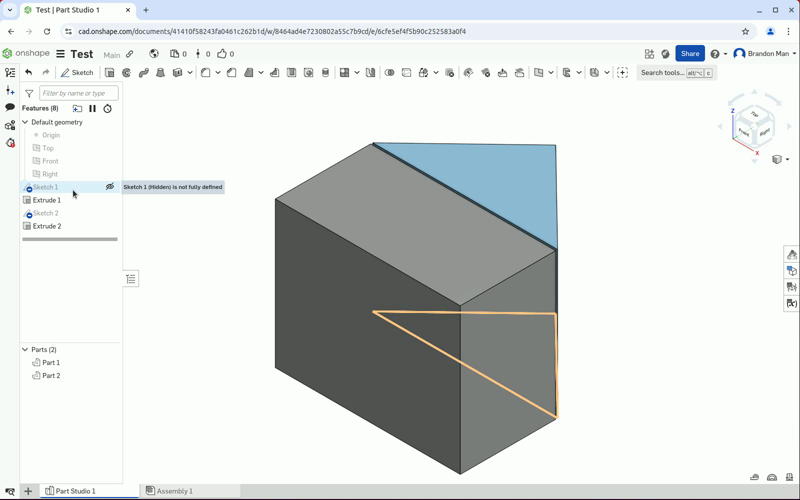
click(73, 189)